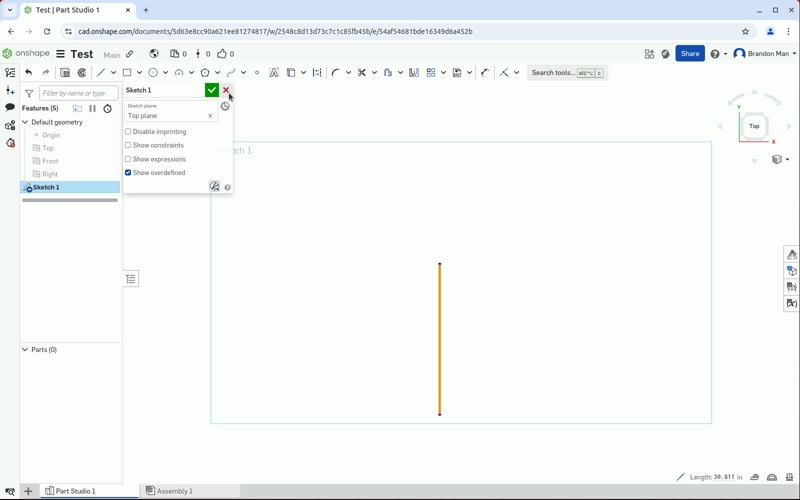
key(shift+h)
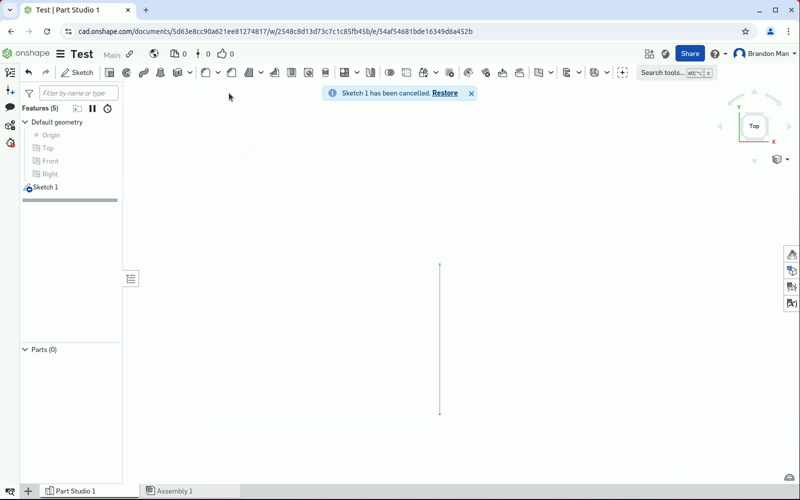
key(shift+s)
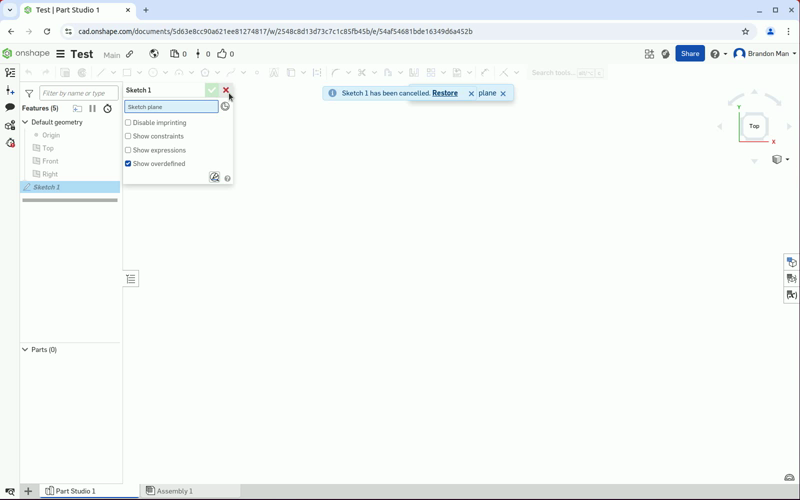
mouse_move(73, 150)
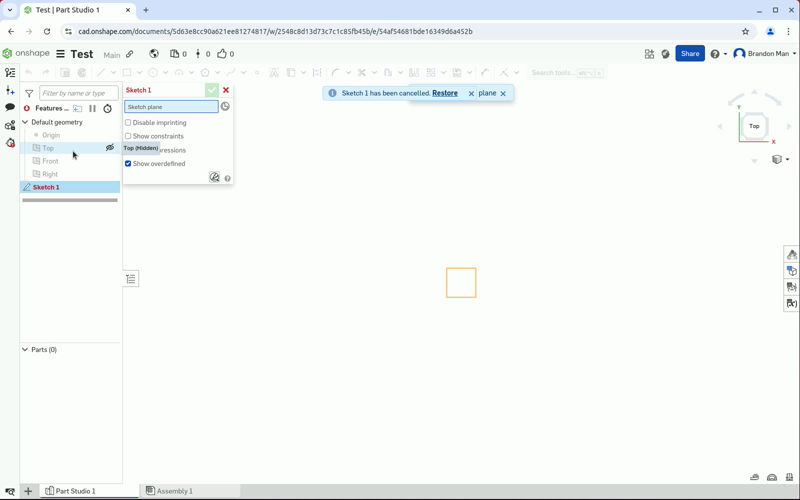
click(73, 150)
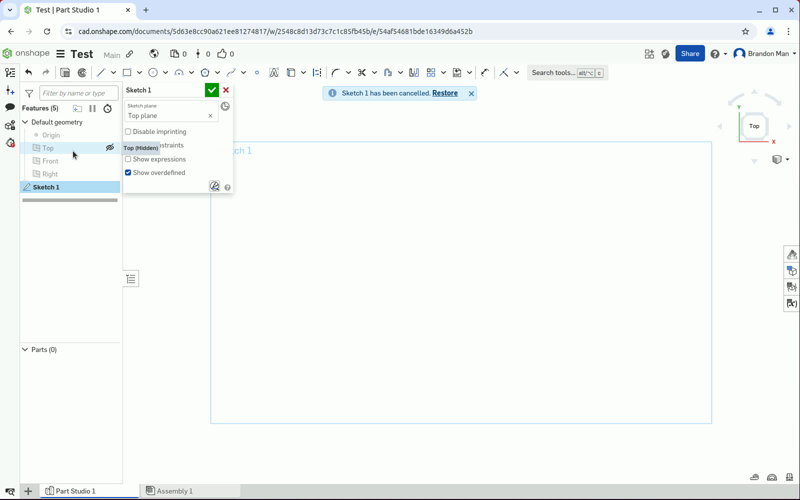
mouse_move(73, 352)
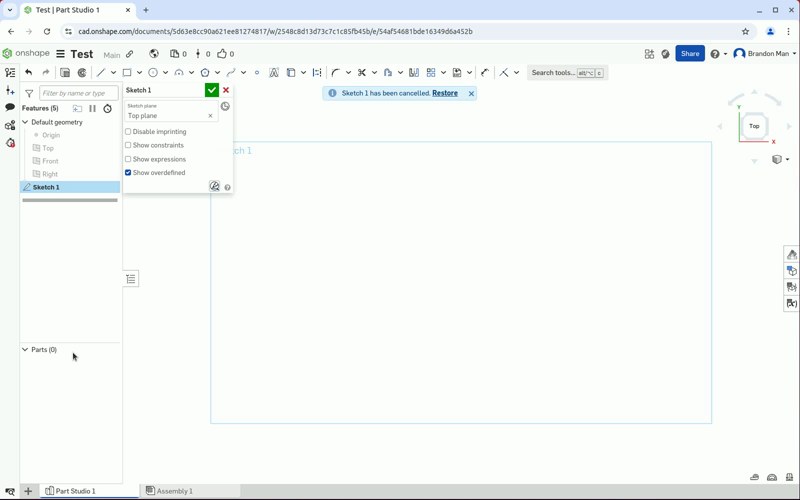
key(y)
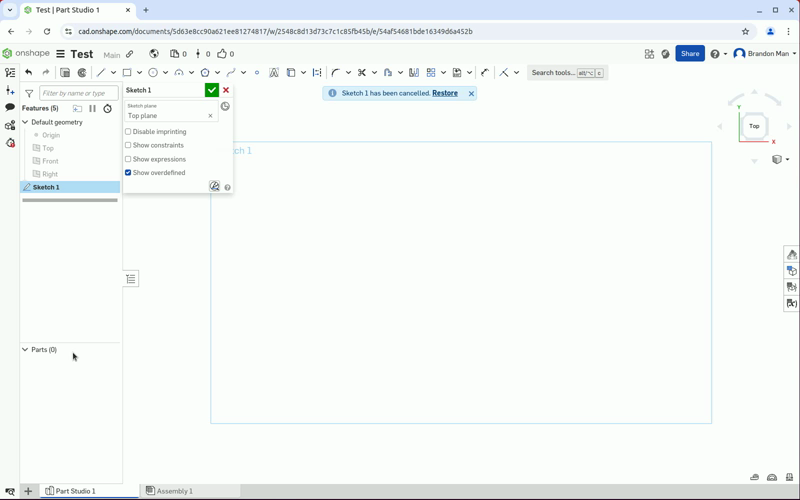
key(l)
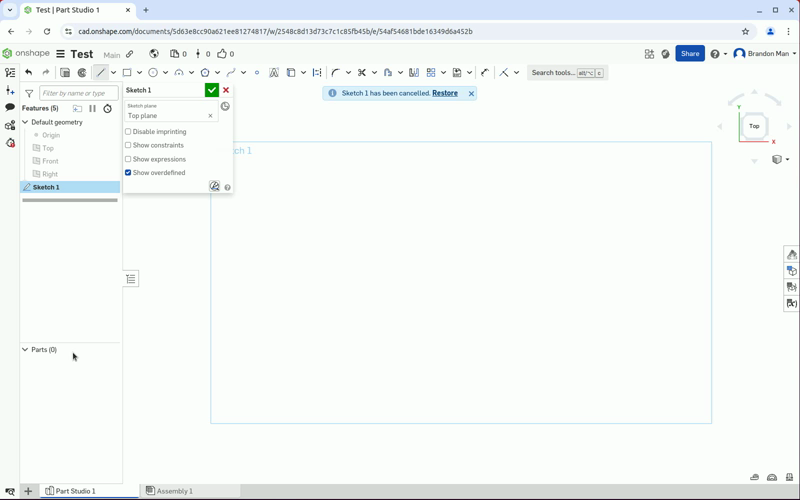
key_down(shift)
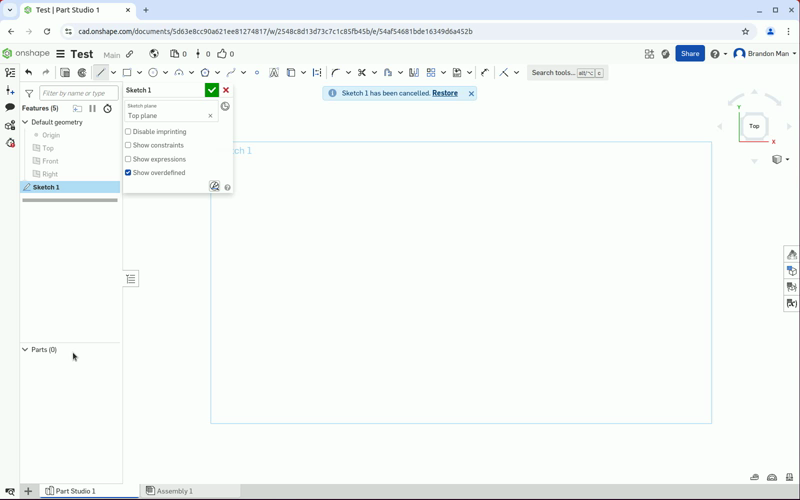
mouse_move(460, 357)
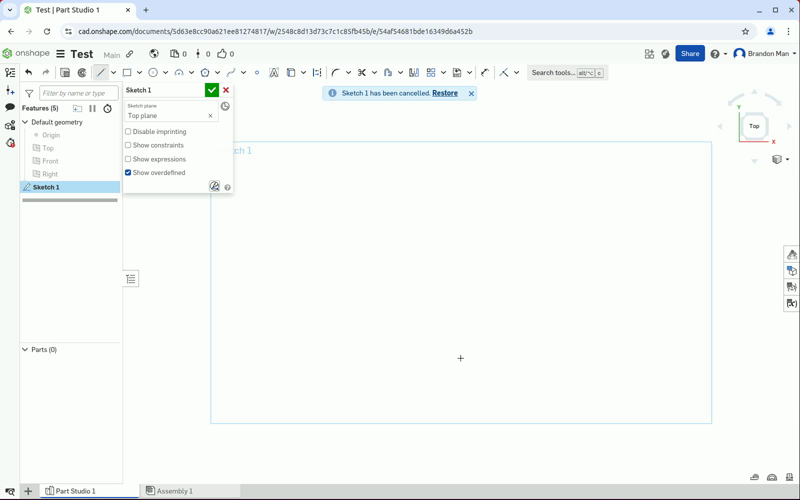
click(460, 357)
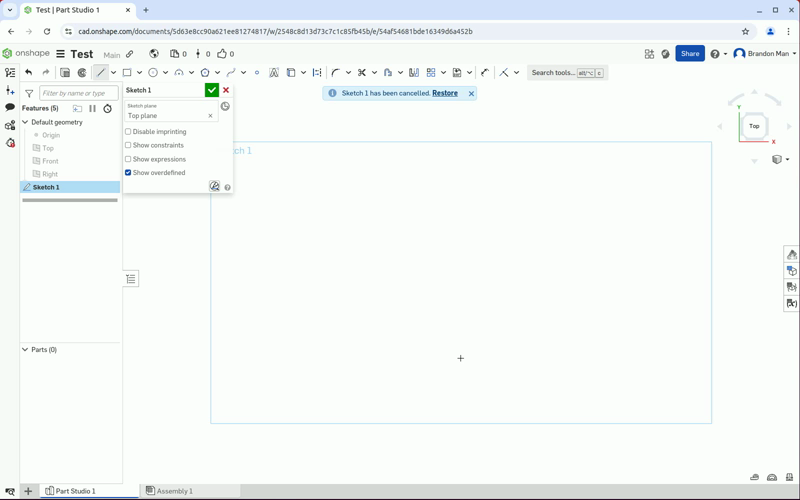
key_up(shift)
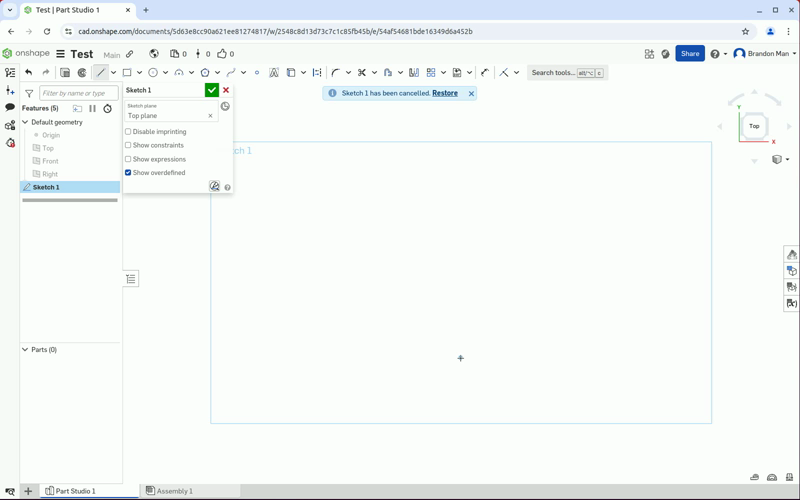
key_down(shift)
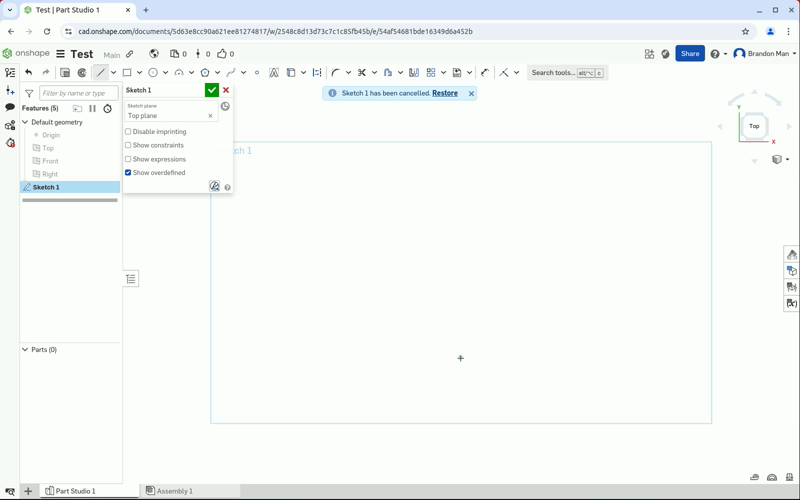
mouse_move(490, 357)
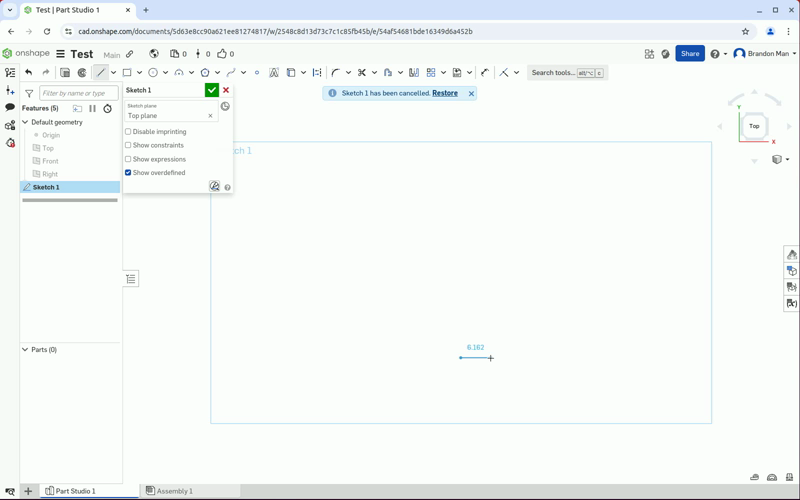
mouse_move(498, 357)
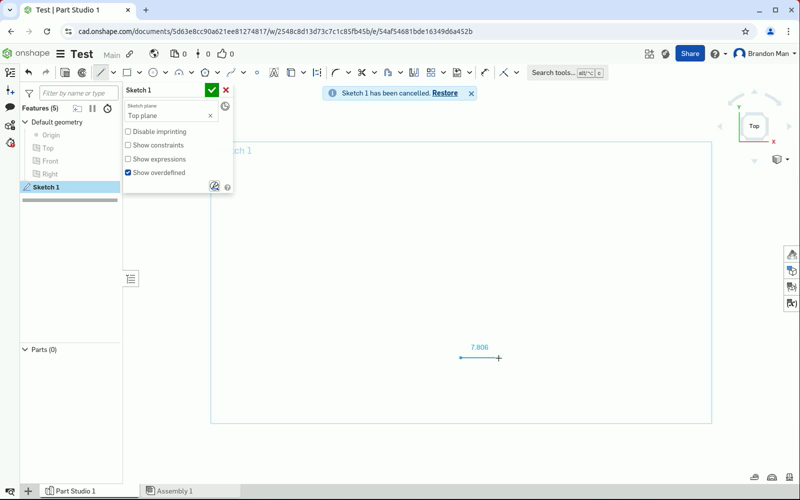
click(498, 357)
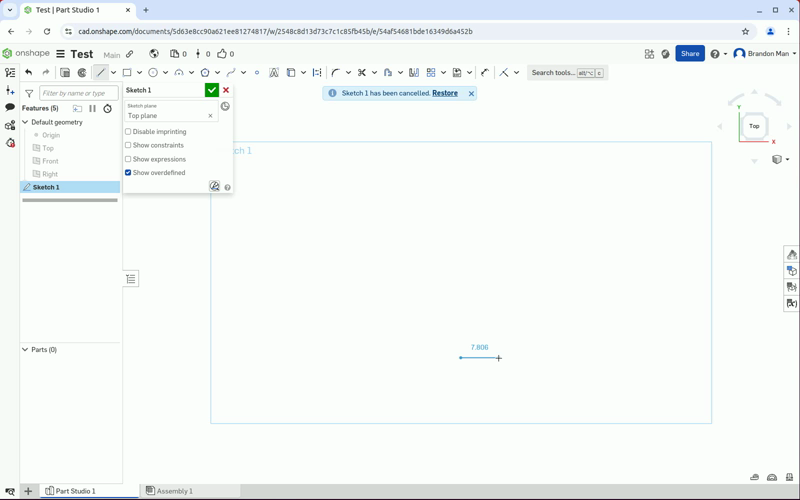
key_up(shift)
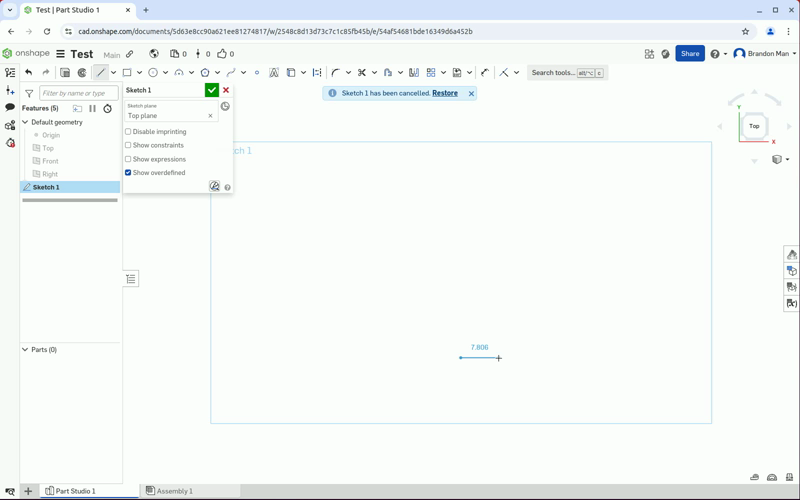
key_down(shift)
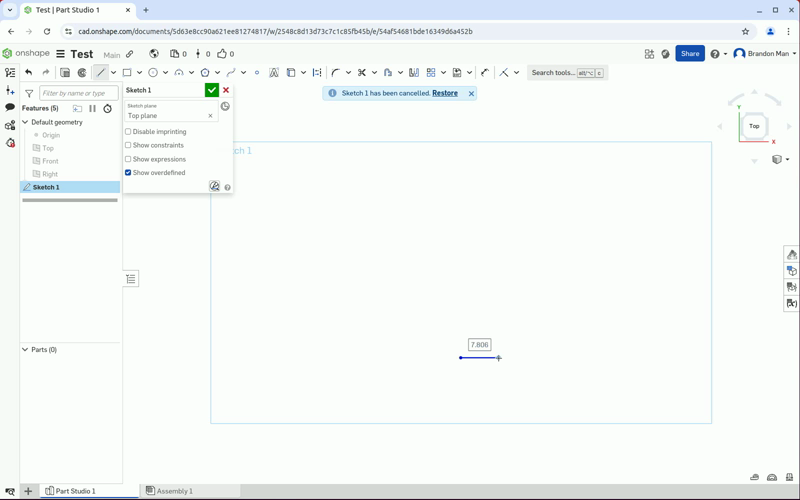
mouse_move(528, 357)
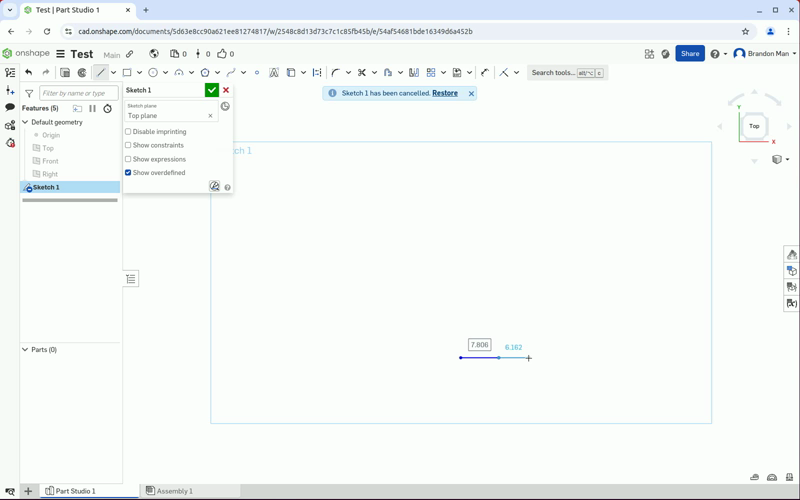
mouse_move(498, 320)
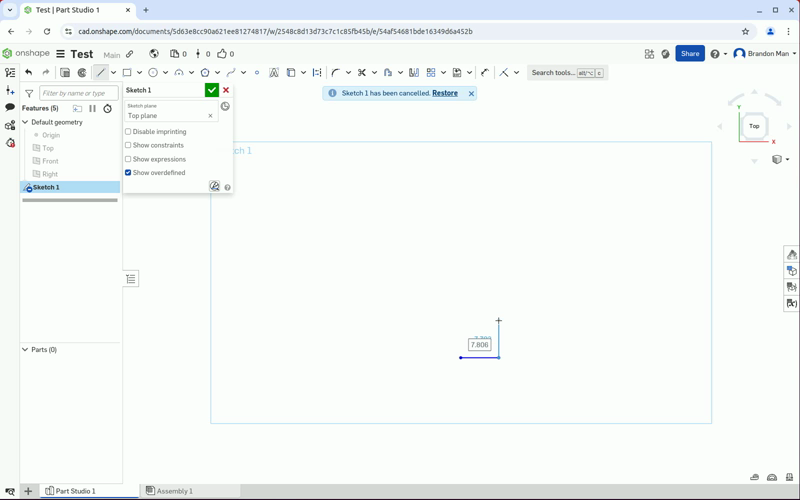
click(498, 320)
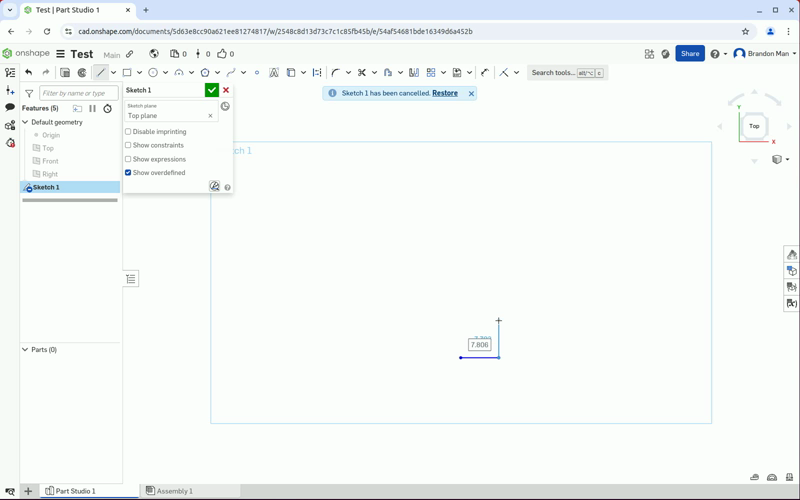
key_up(shift)
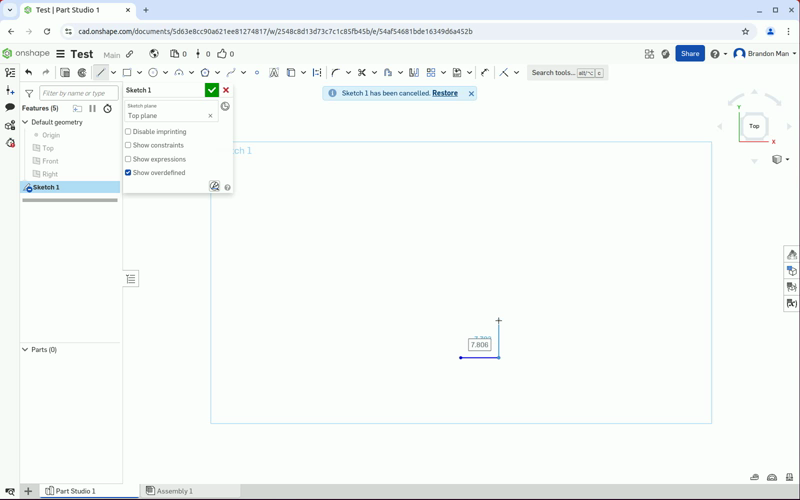
key_down(shift)
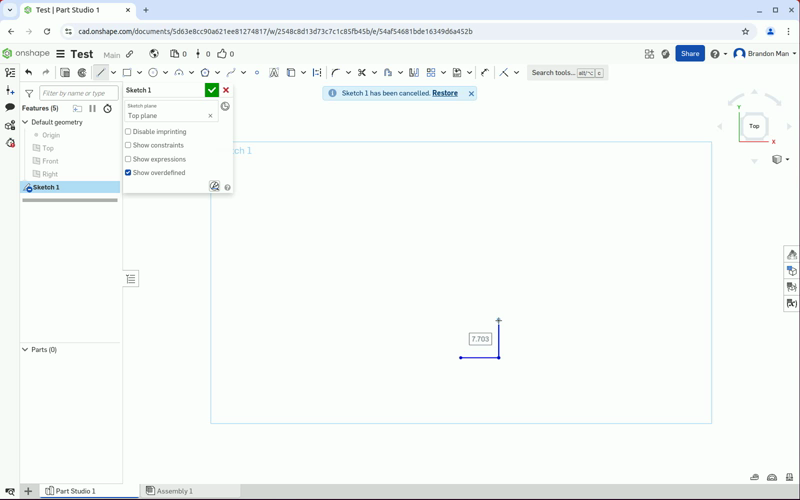
mouse_move(573, 320)
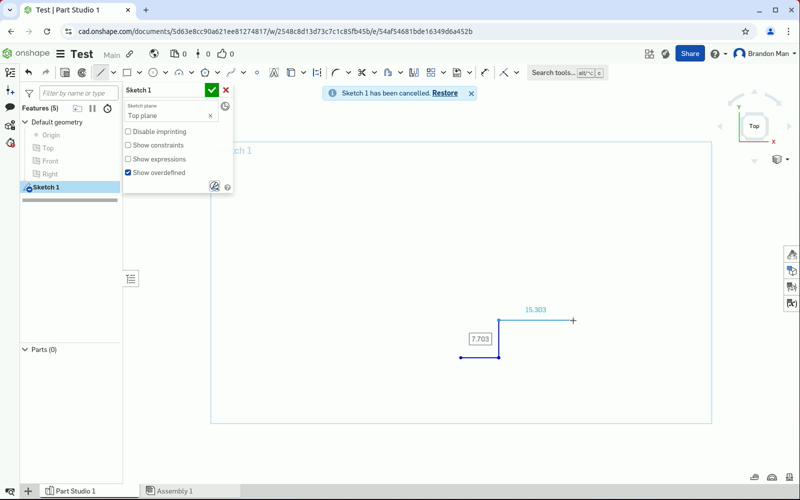
click(573, 320)
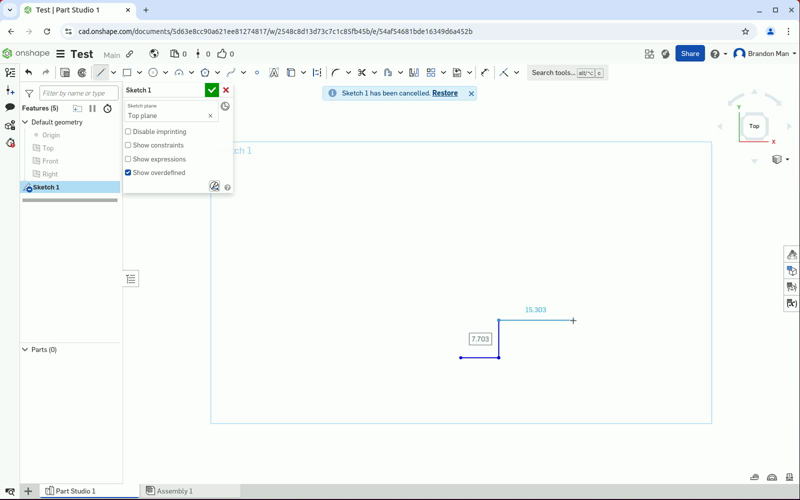
key_up(shift)
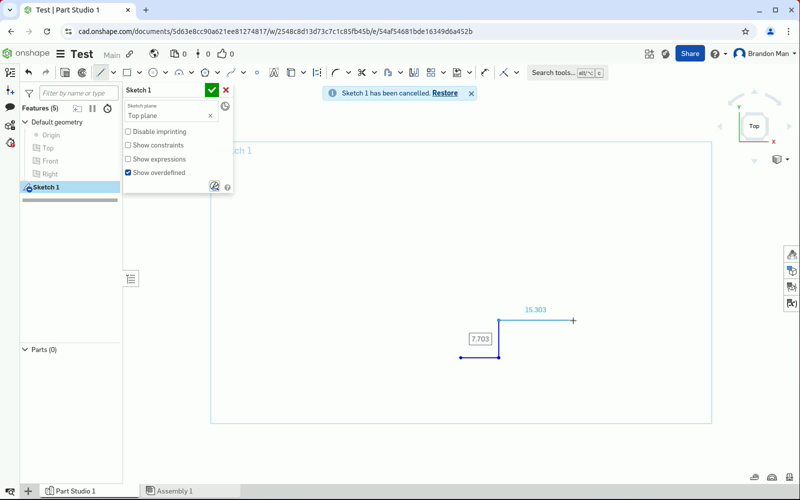
key_down(shift)
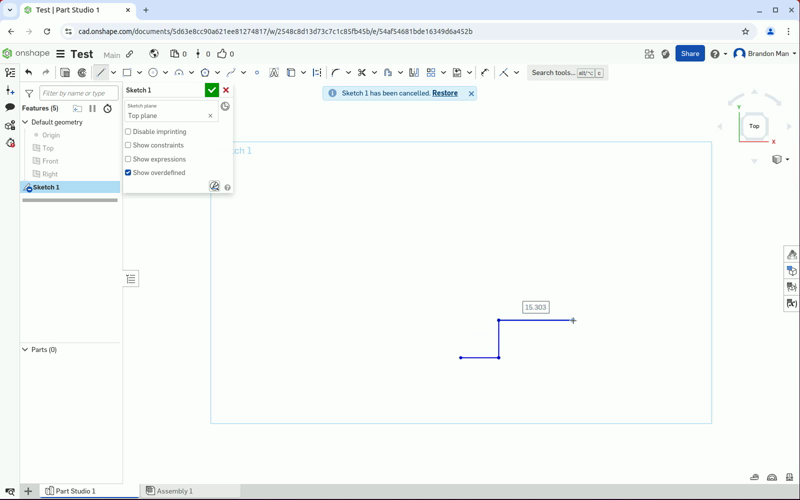
mouse_move(589, 320)
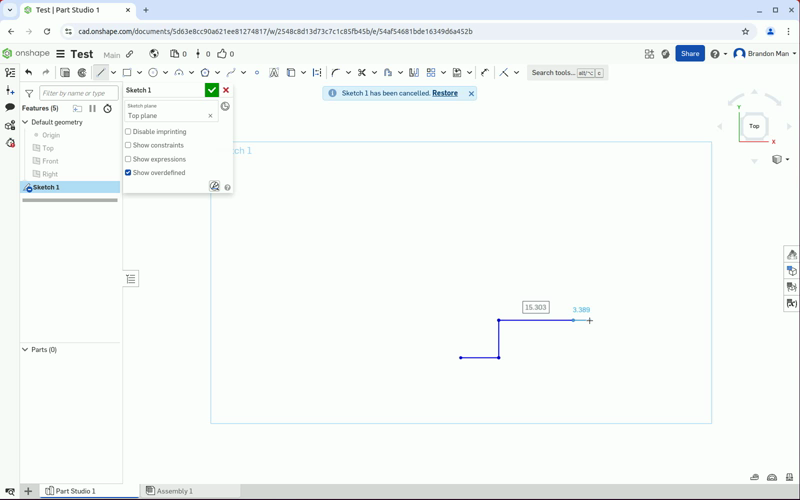
mouse_move(573, 283)
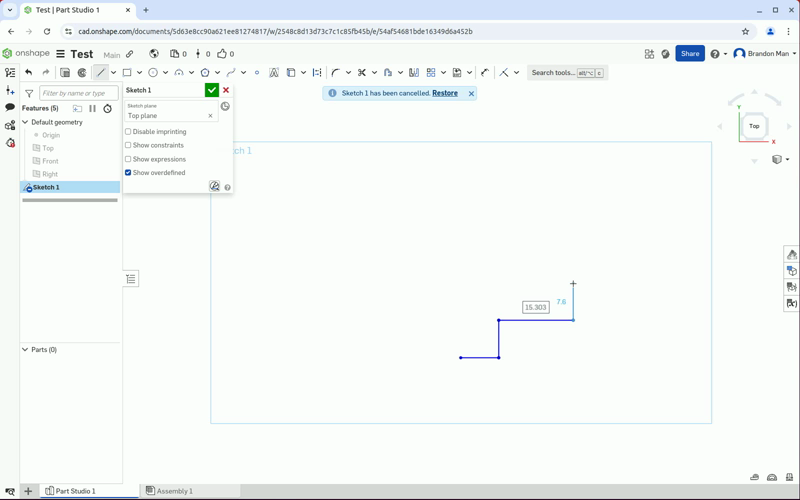
click(573, 283)
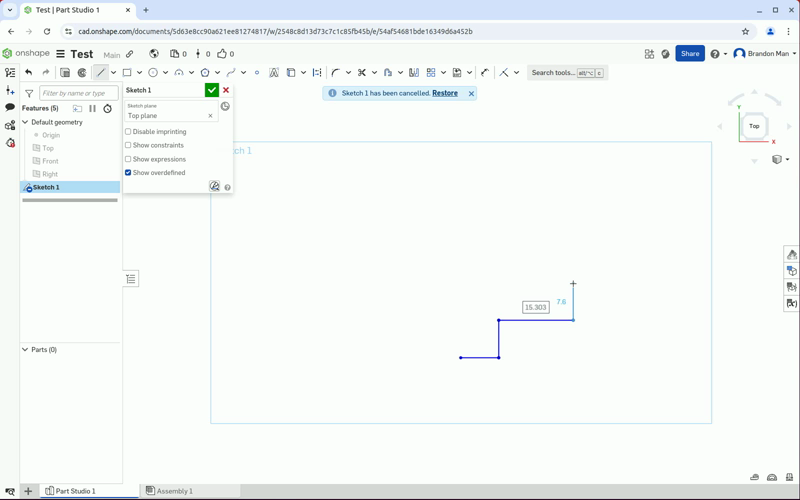
key_up(shift)
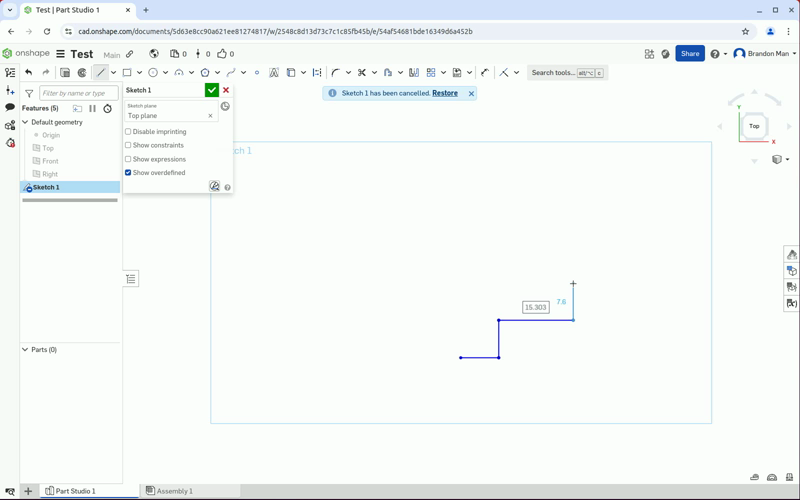
key_down(shift)
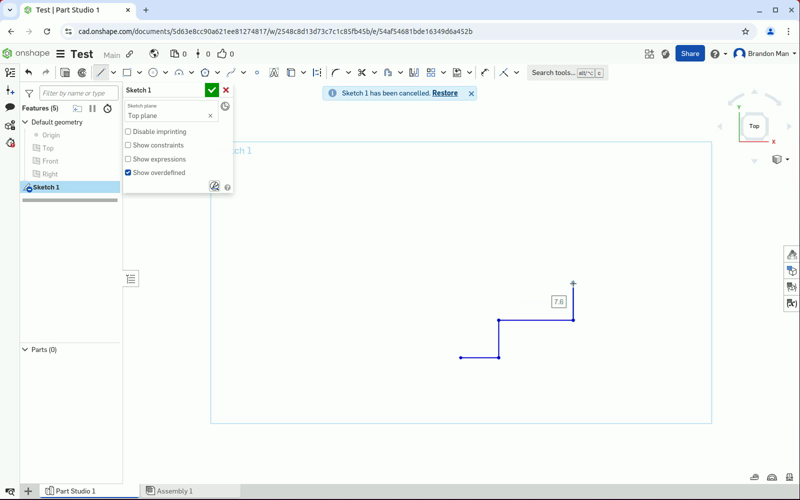
mouse_move(460, 283)
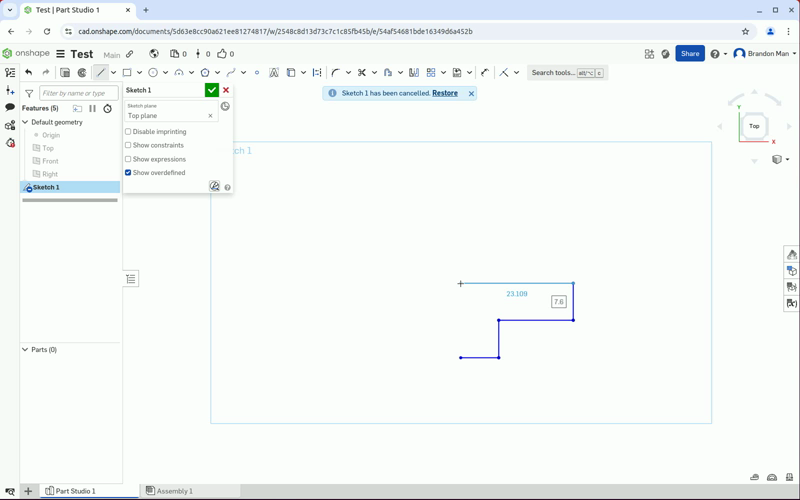
click(460, 283)
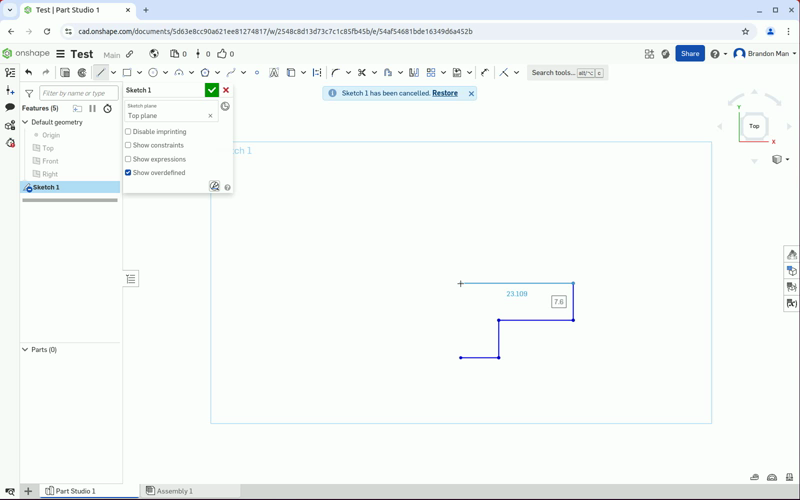
key_up(shift)
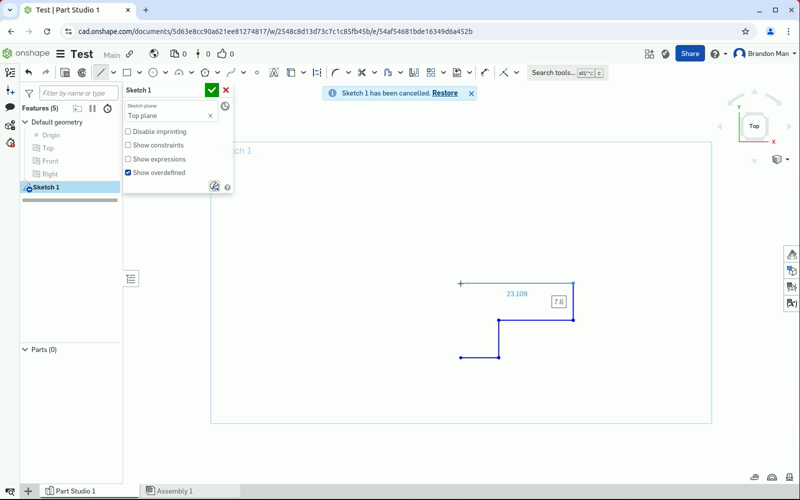
key_down(shift)
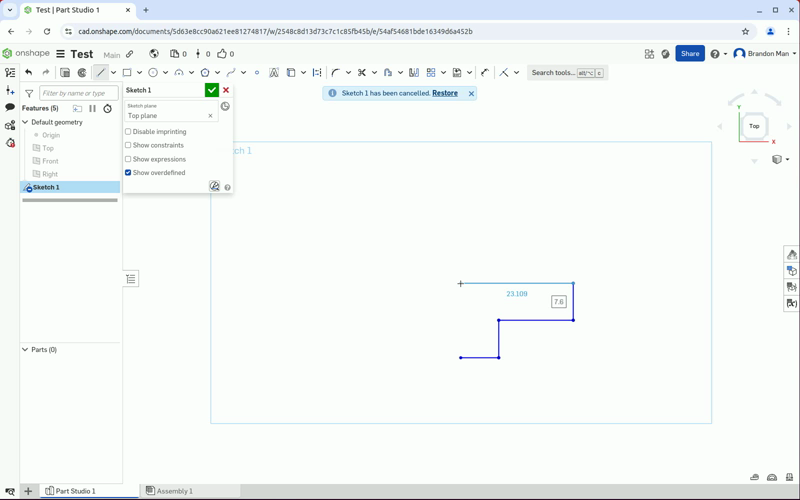
mouse_move(460, 357)
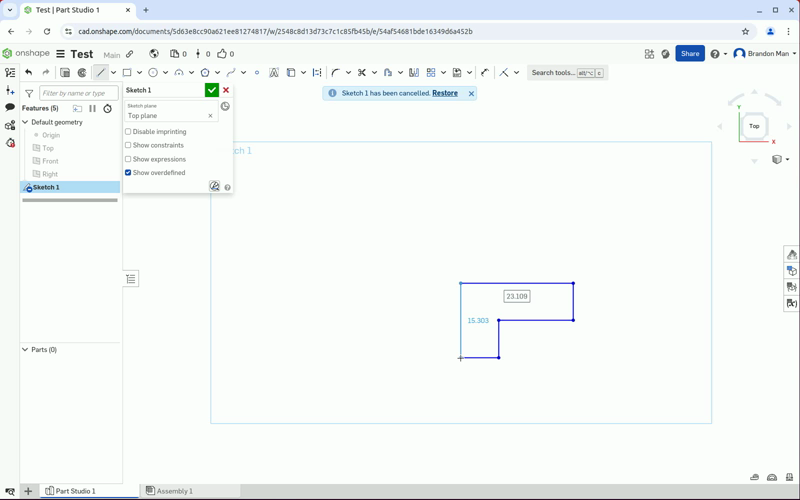
key_up(shift)
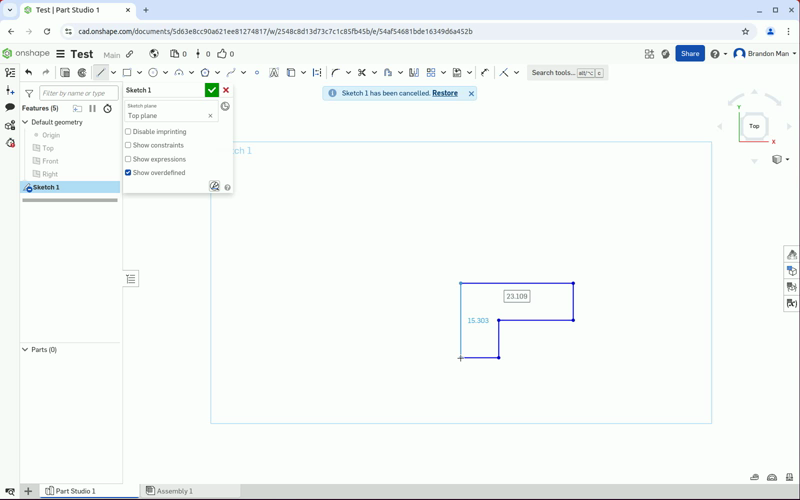
click(460, 357)
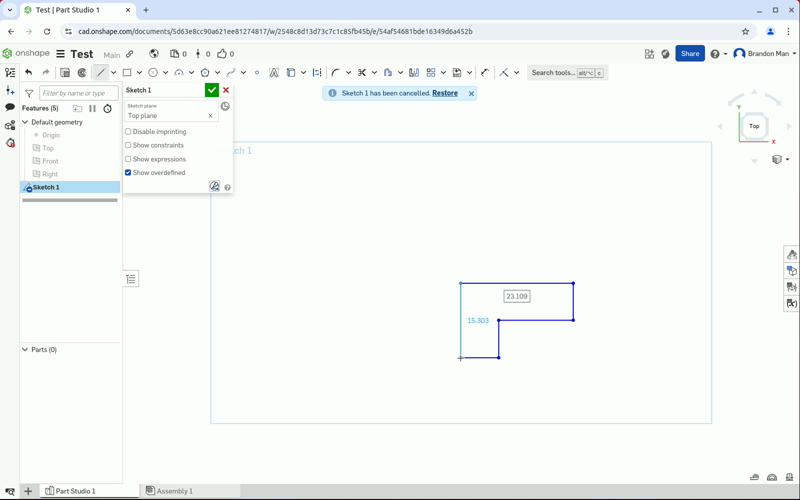
key(esc)
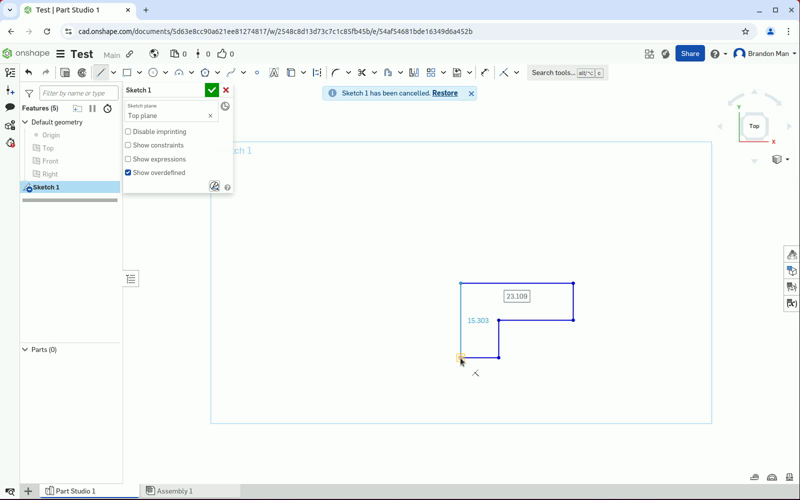
mouse_move(487, 298)
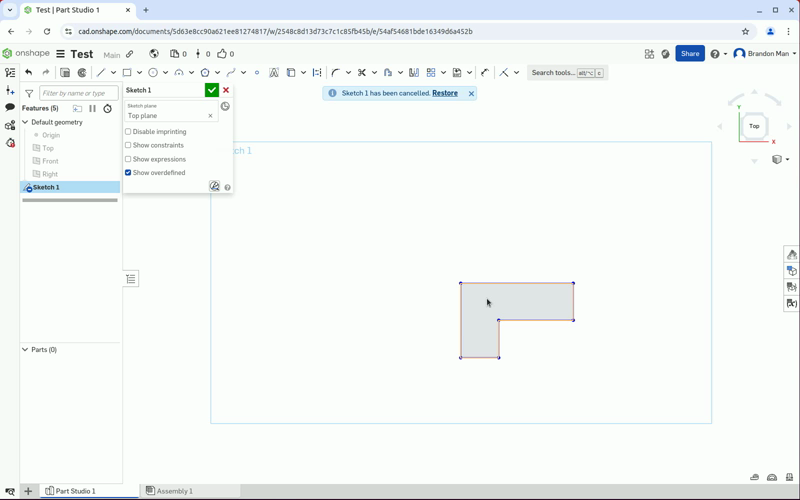
click(487, 298)
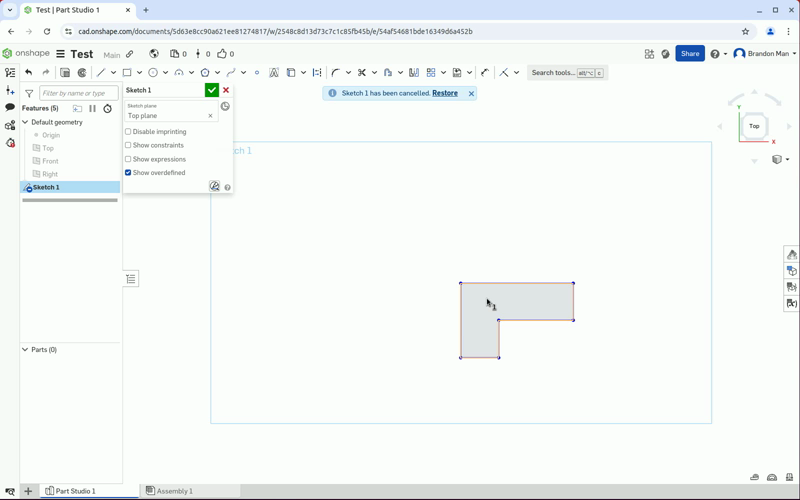
mouse_move(73, 352)
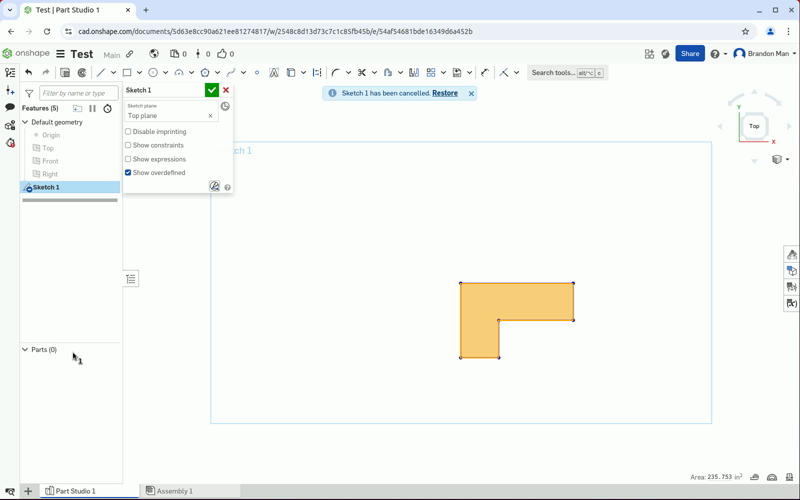
key(shift+y)
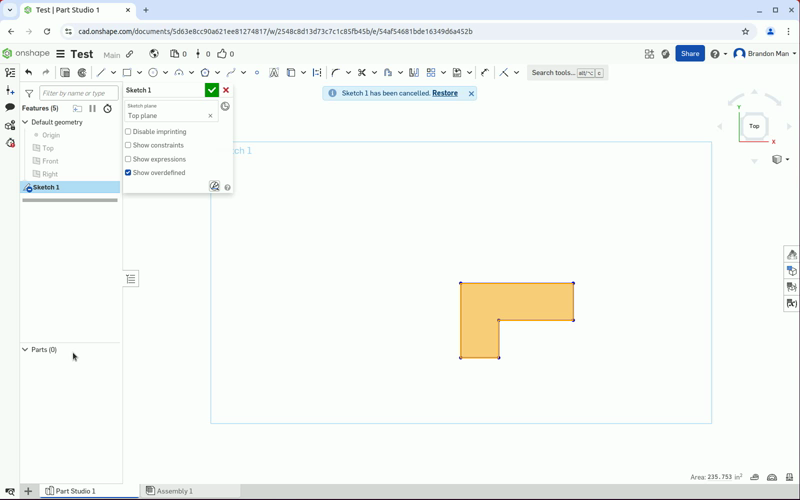
key(shift+e)
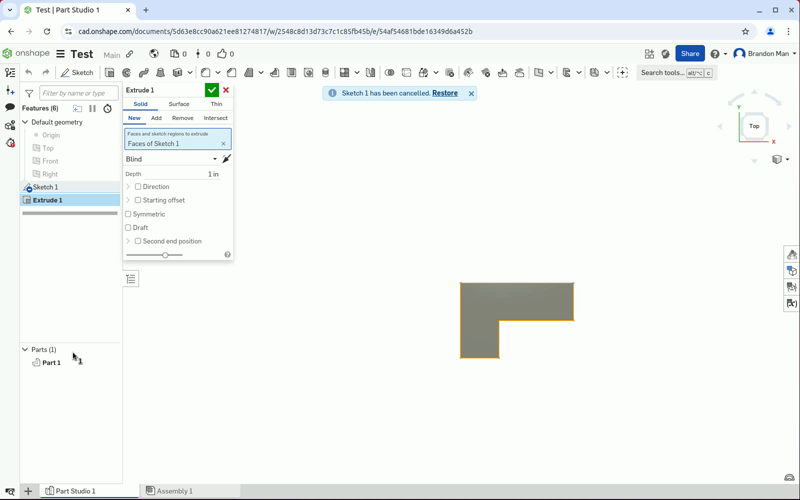
mouse_move(143, 106)
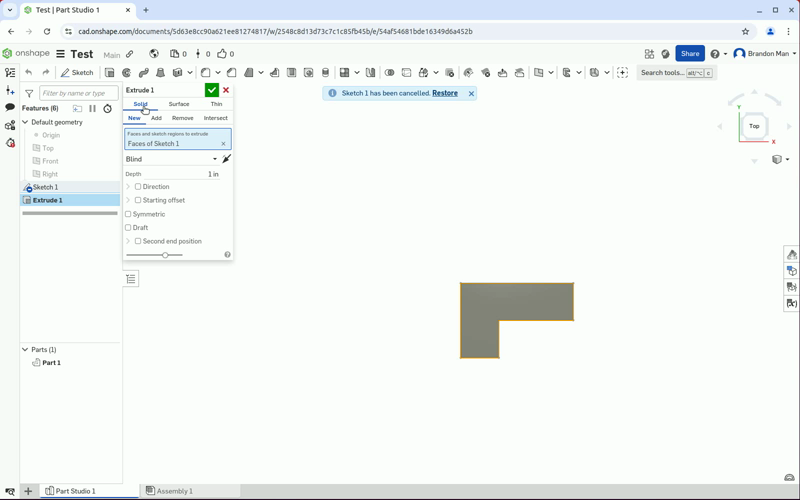
click(143, 106)
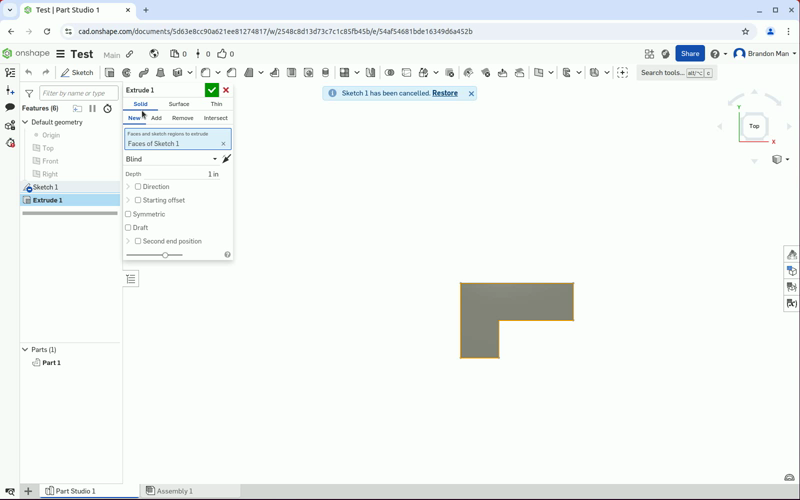
mouse_move(137, 120)
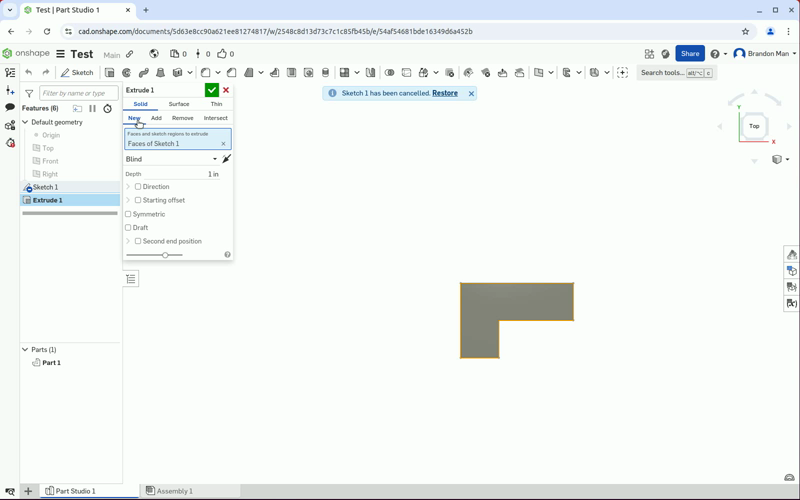
click(137, 120)
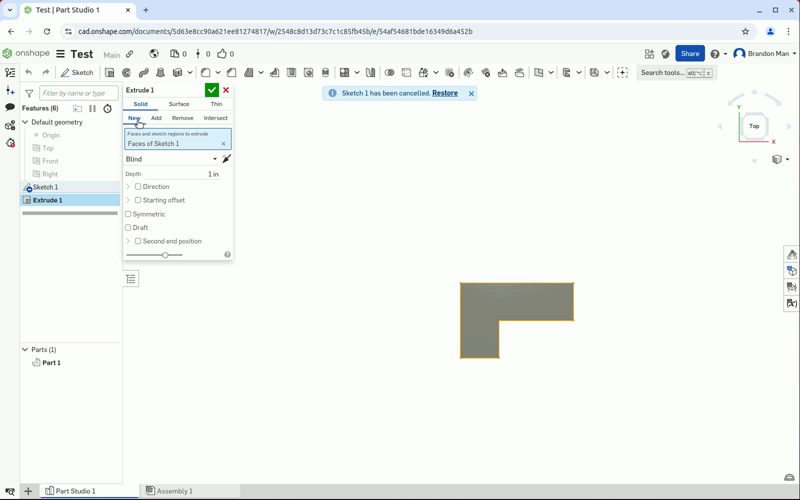
key(tab, 4)
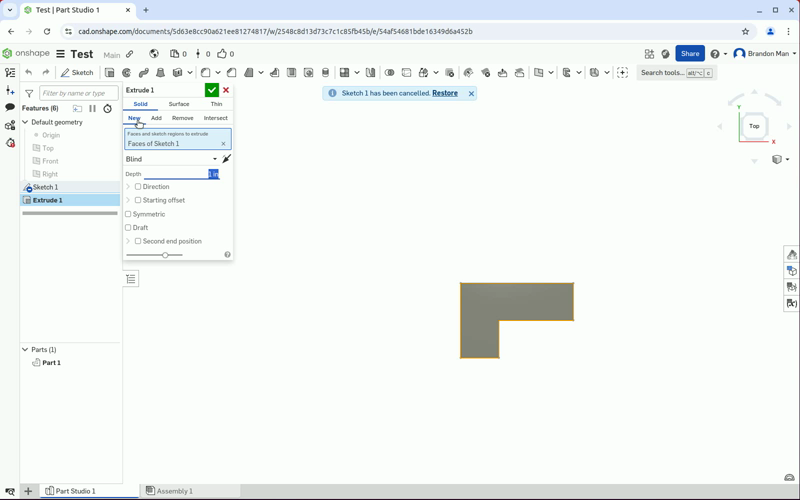
text(15.405)
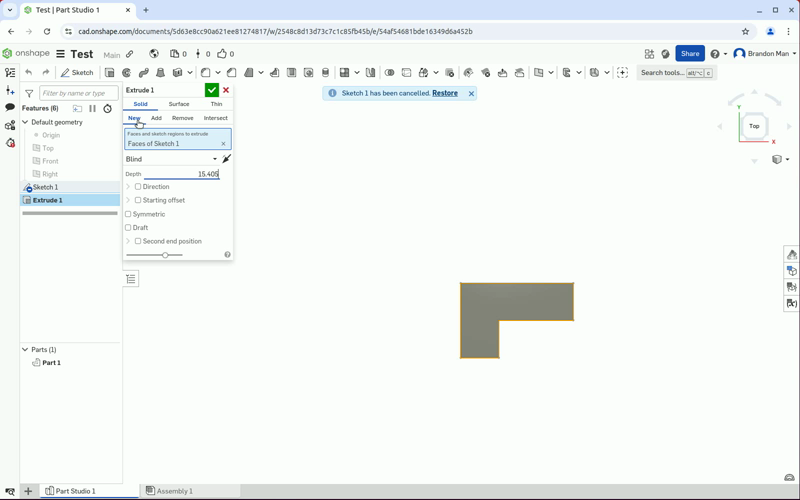
key(enter)
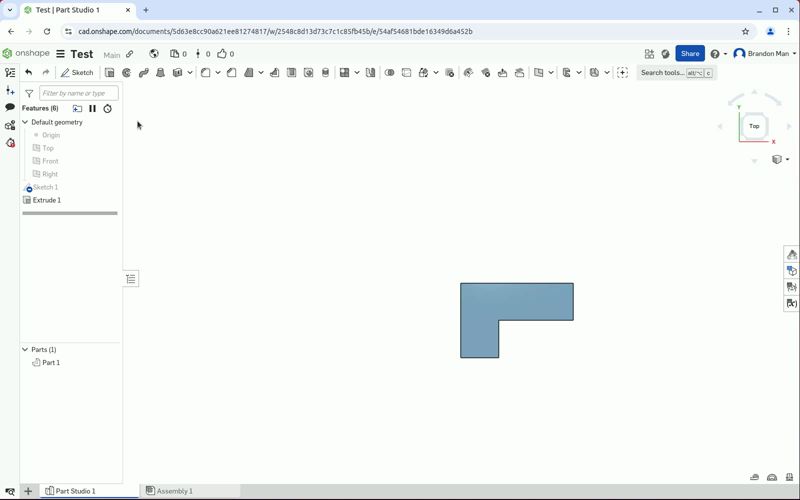
key(shift+h)
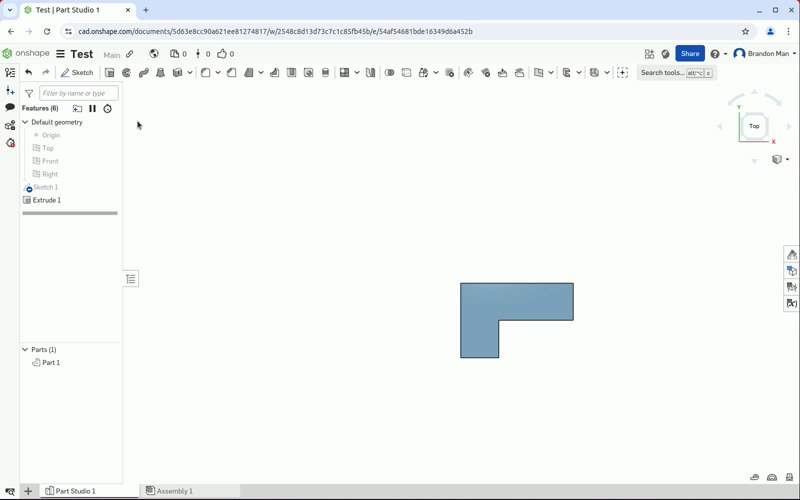
key(shift+h)
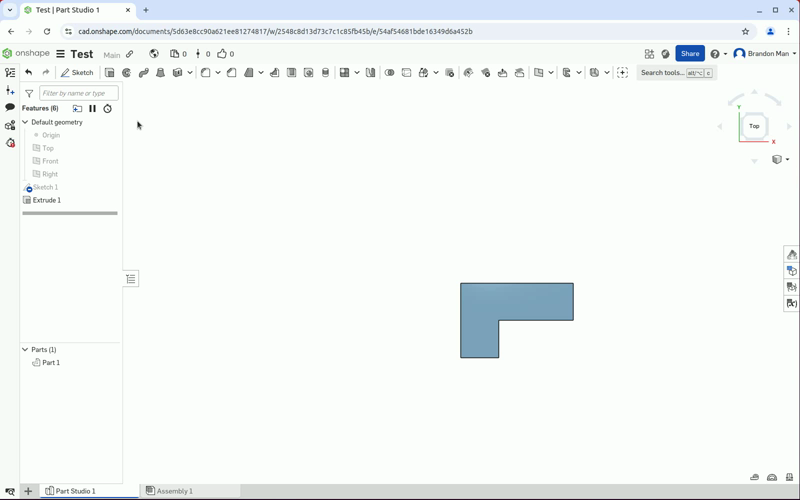
mouse_move(73, 189)
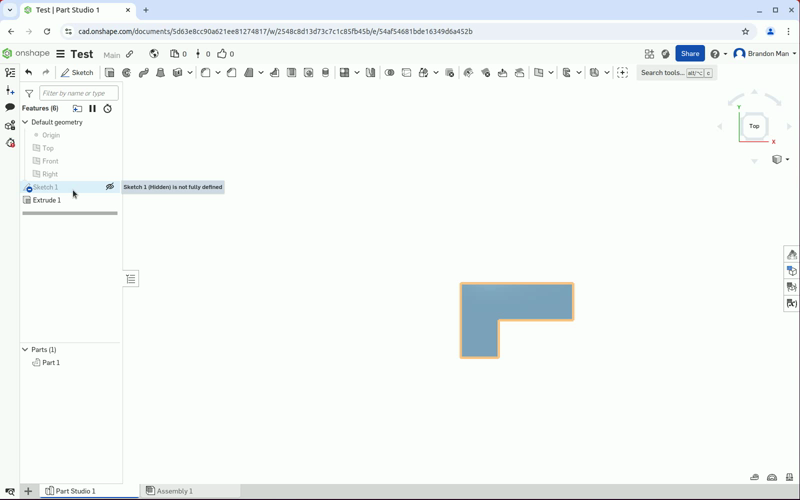
click(73, 189)
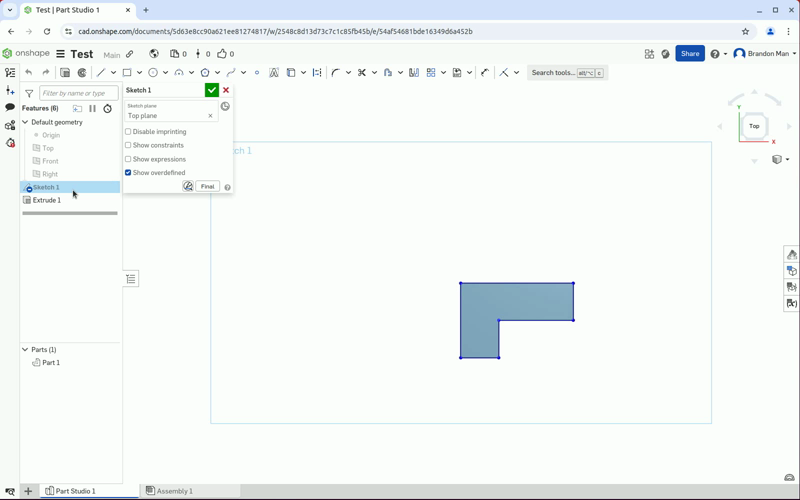
mouse_move(229, 92)
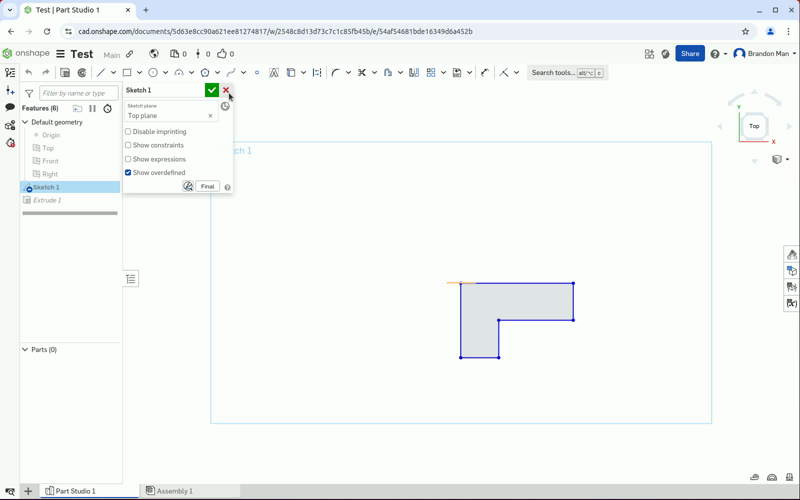
click(229, 92)
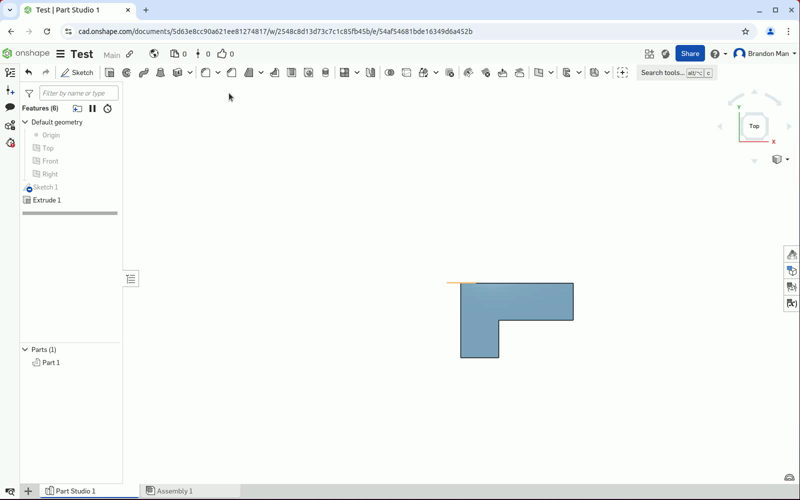
mouse_move(73, 352)
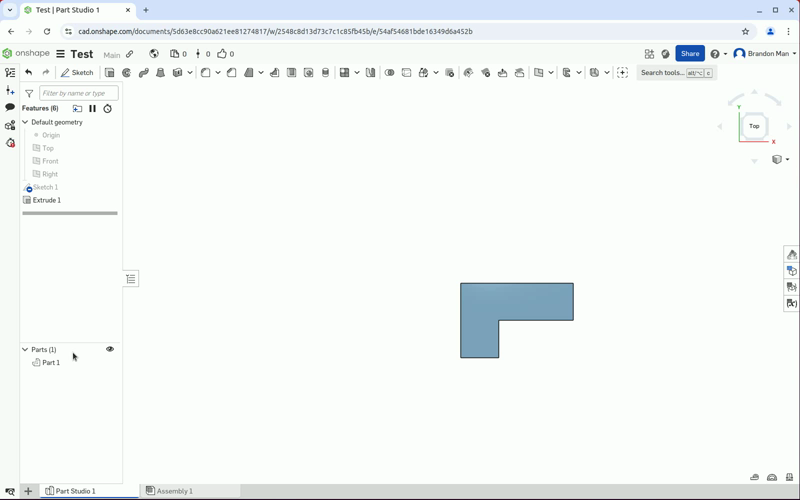
key(y)
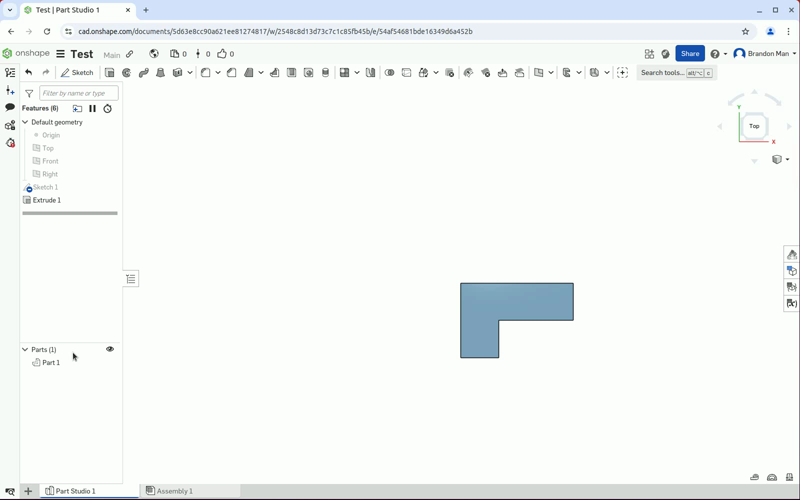
key(shift+p)
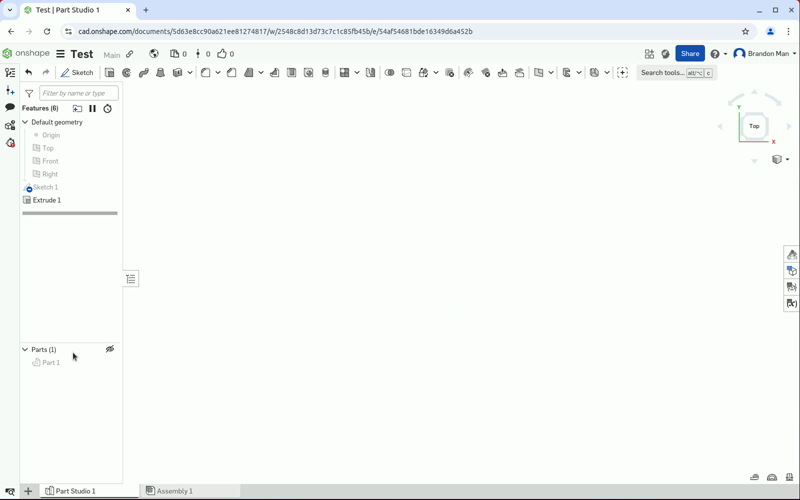
key(space)
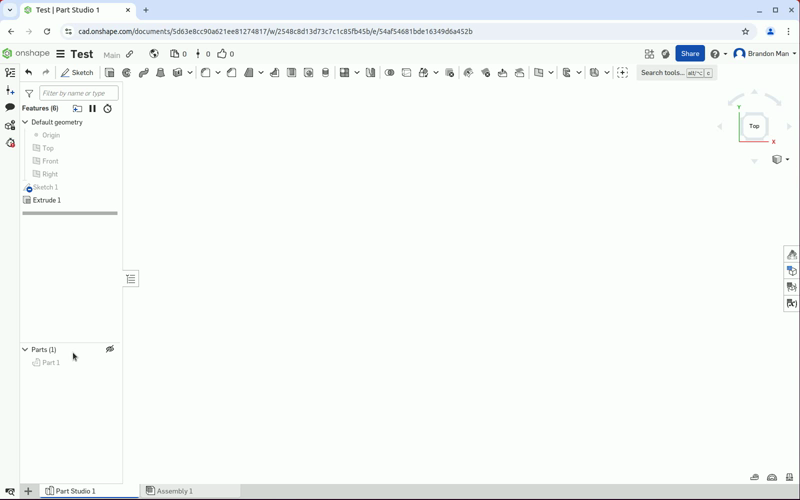
key_down(shift)
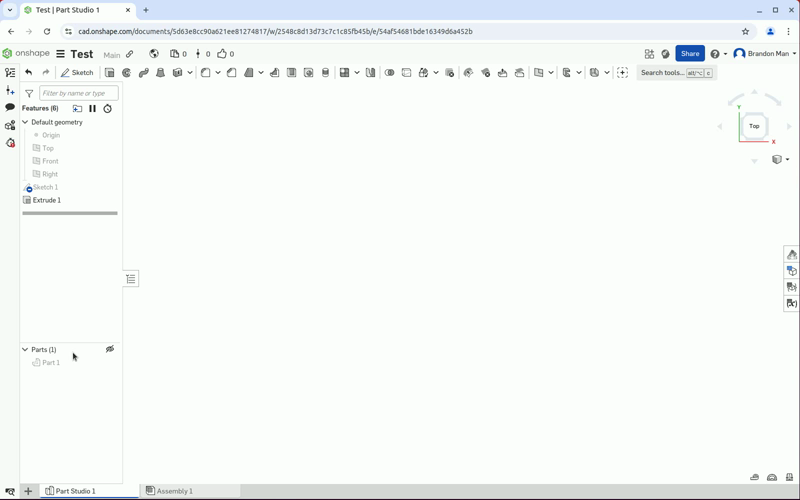
key(up)
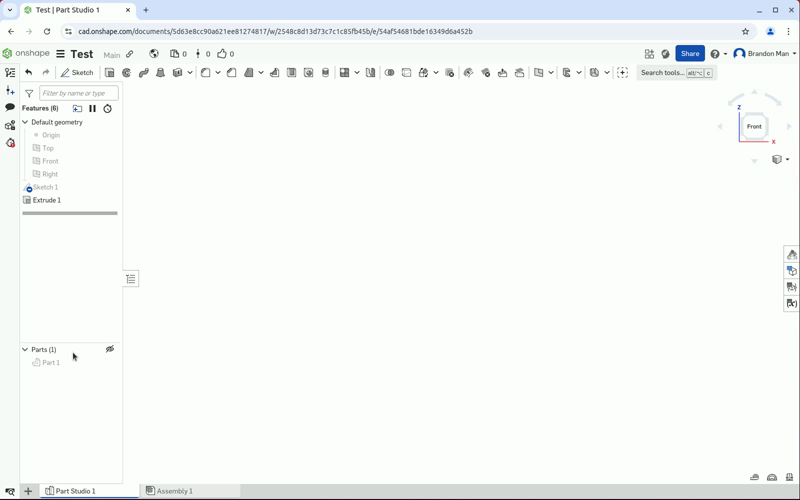
key_up(shift)
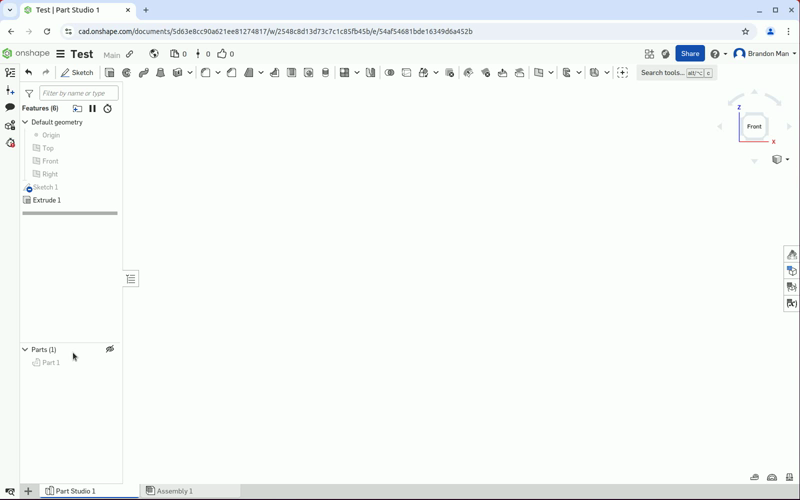
mouse_move(73, 352)
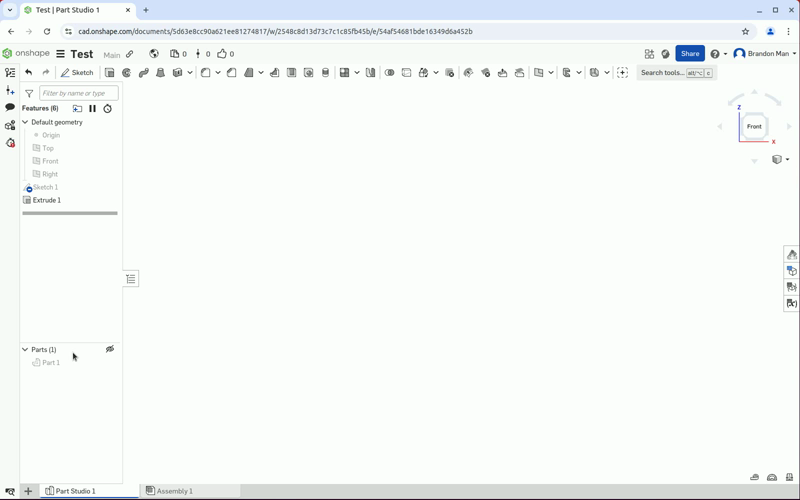
key(shift+y)
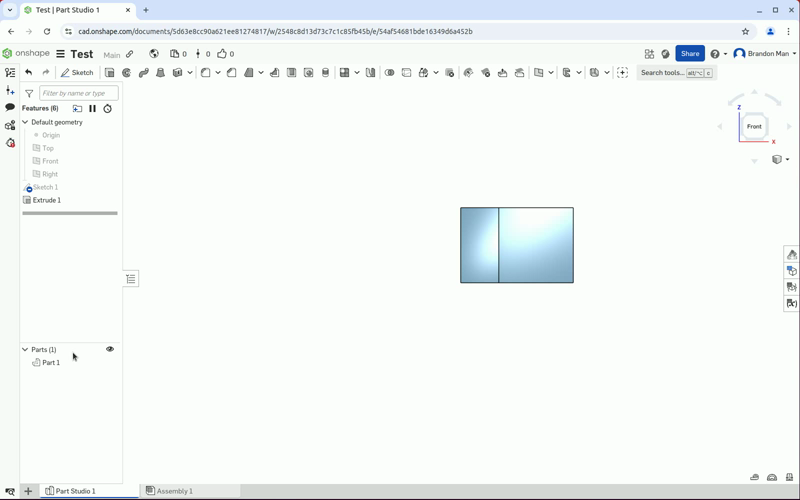
mouse_move(541, 75)
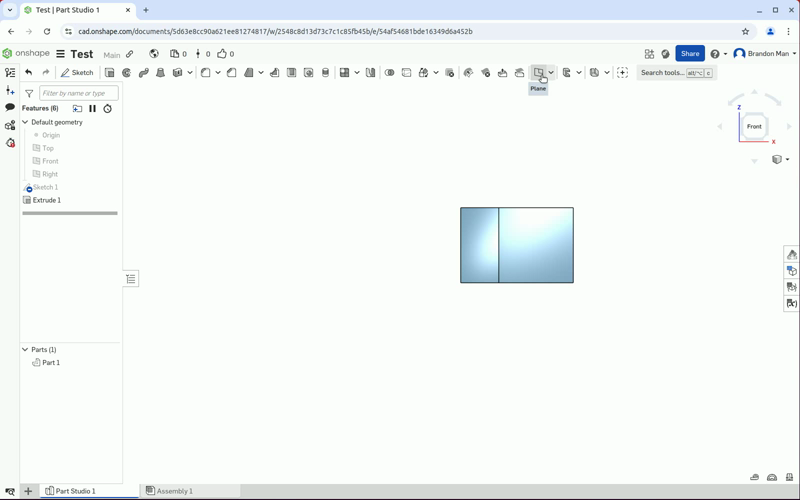
click(541, 75)
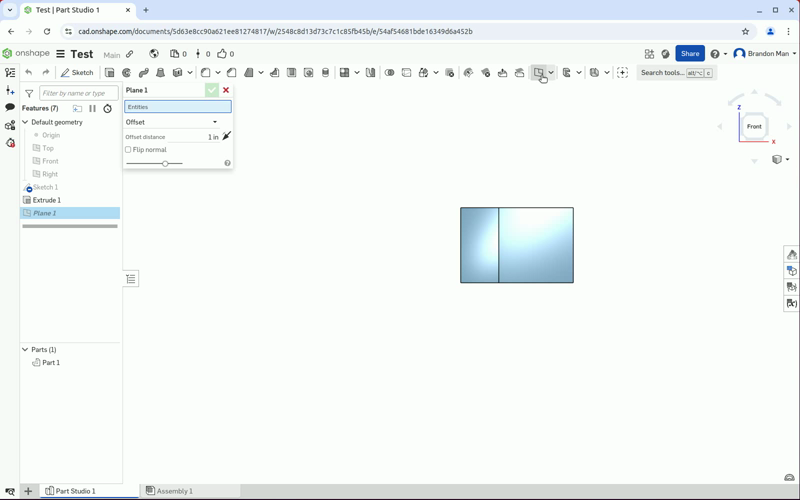
mouse_move(73, 163)
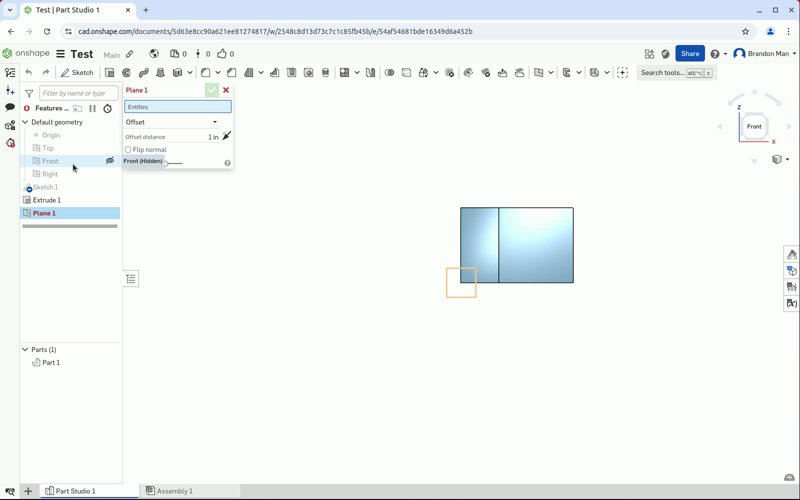
click(73, 163)
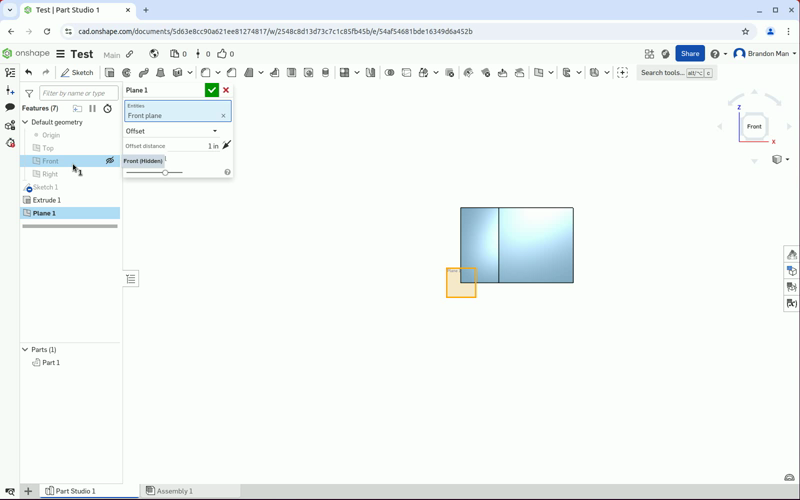
key(tab, 2)
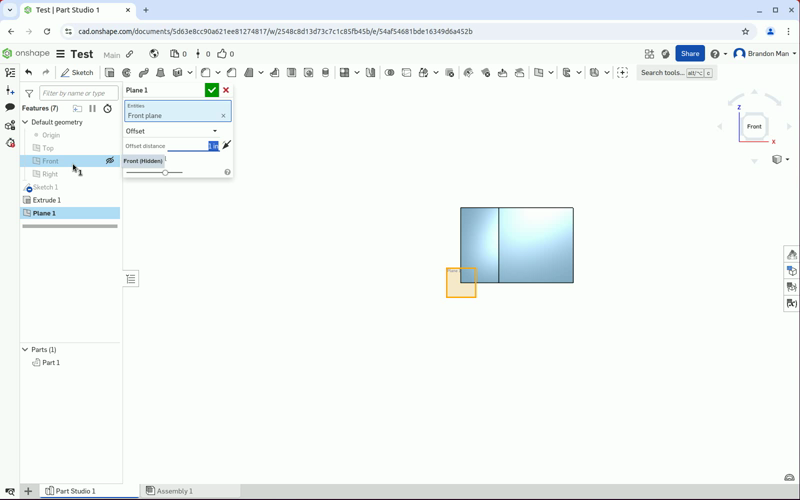
text(7.703)
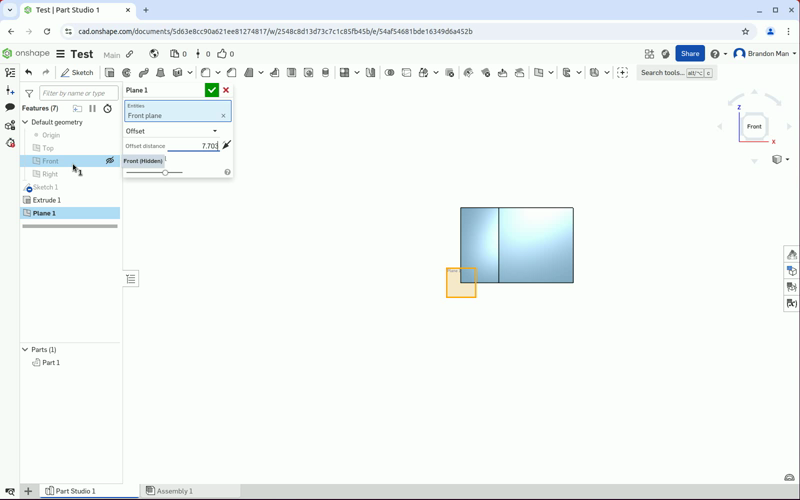
key(enter, 2)
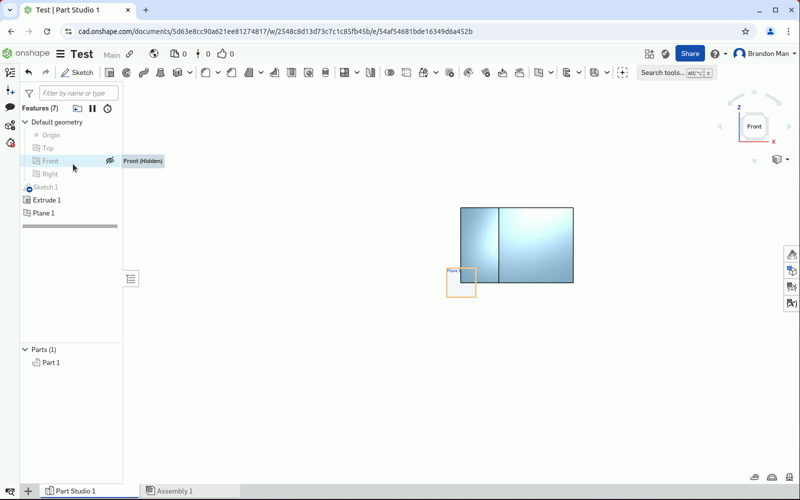
key(shift+s)
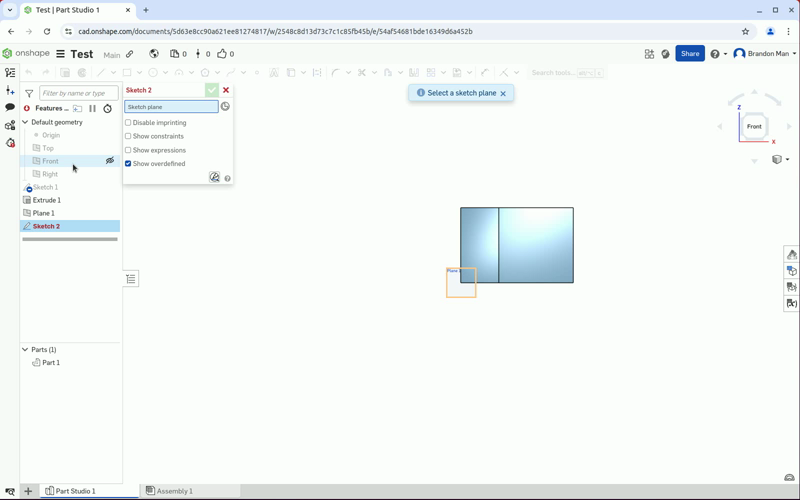
mouse_move(73, 215)
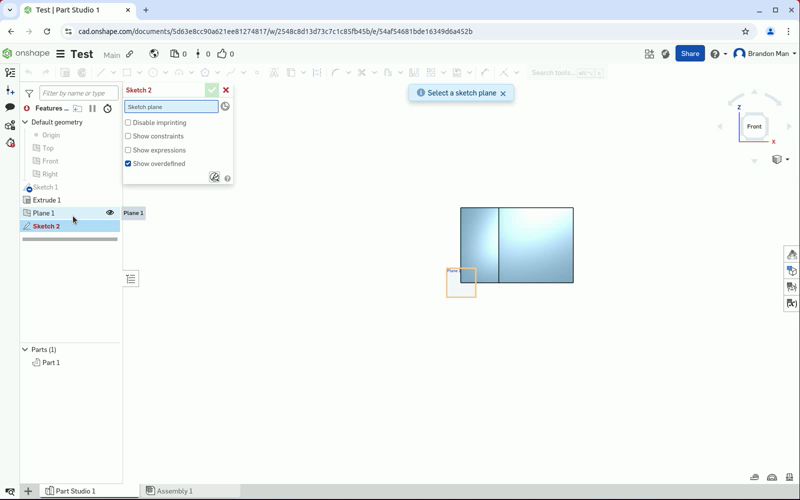
click(73, 215)
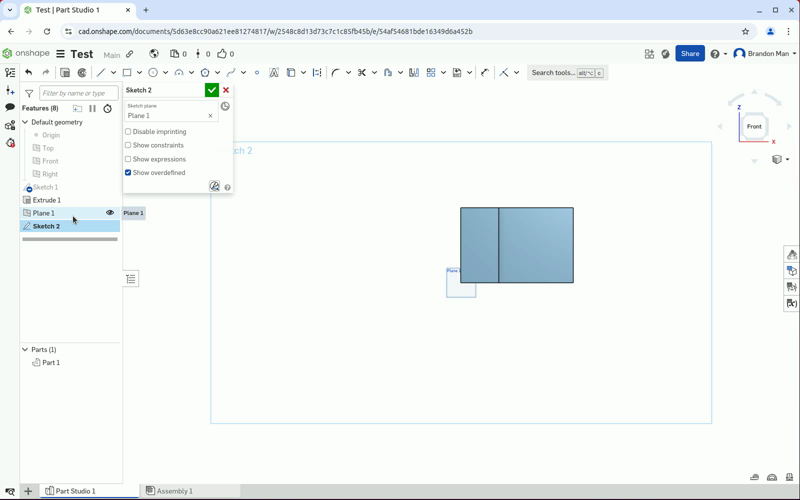
mouse_move(73, 352)
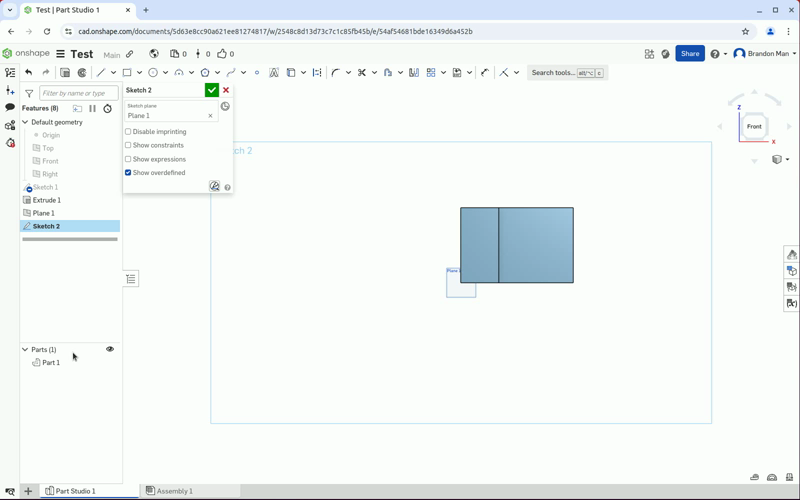
key(y)
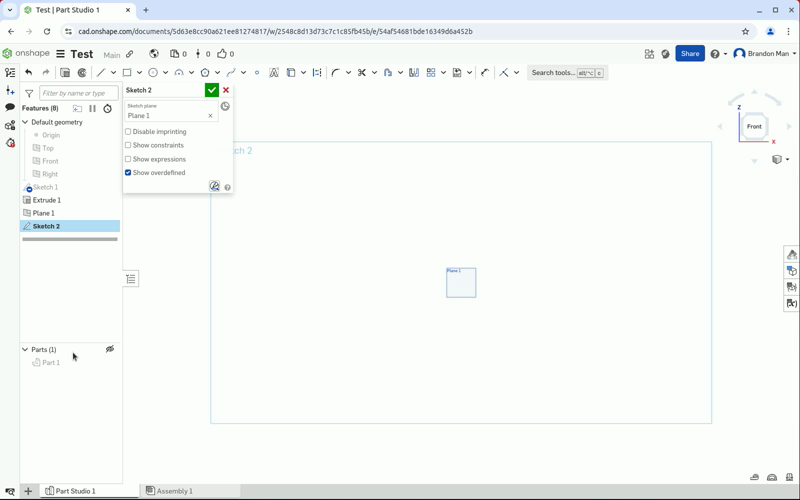
key(l)
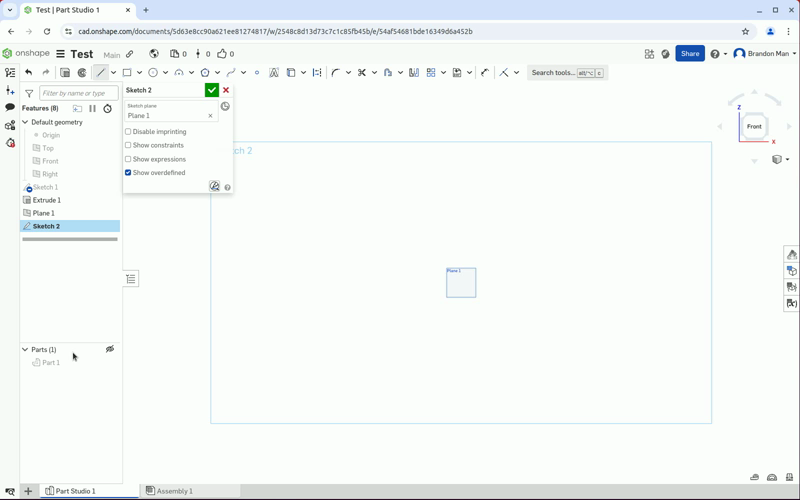
key_down(shift)
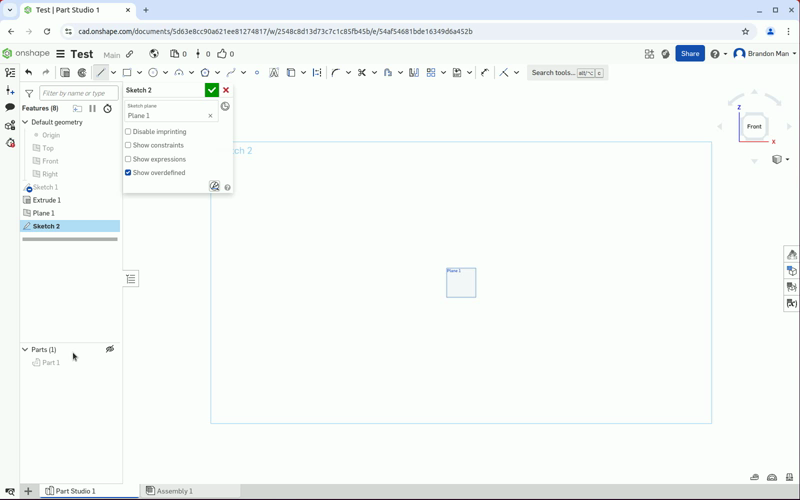
mouse_move(535, 282)
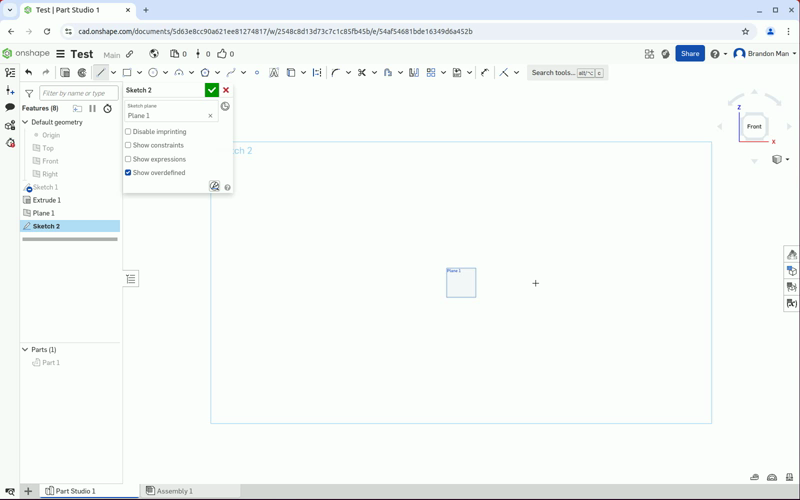
click(535, 282)
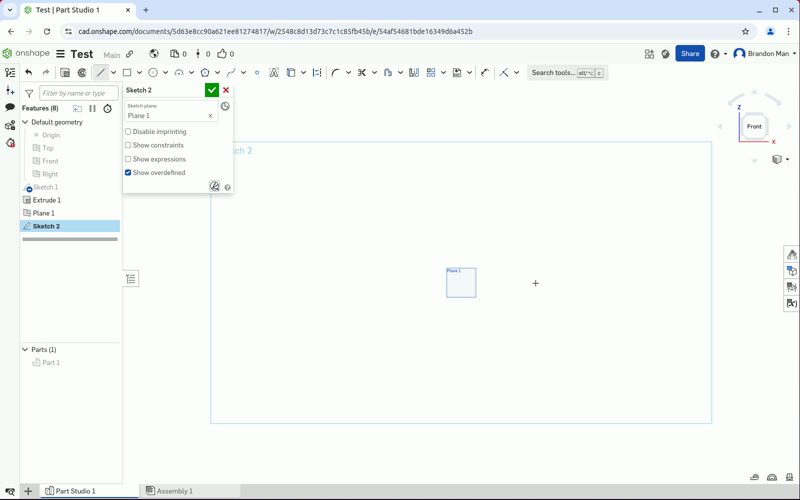
key_up(shift)
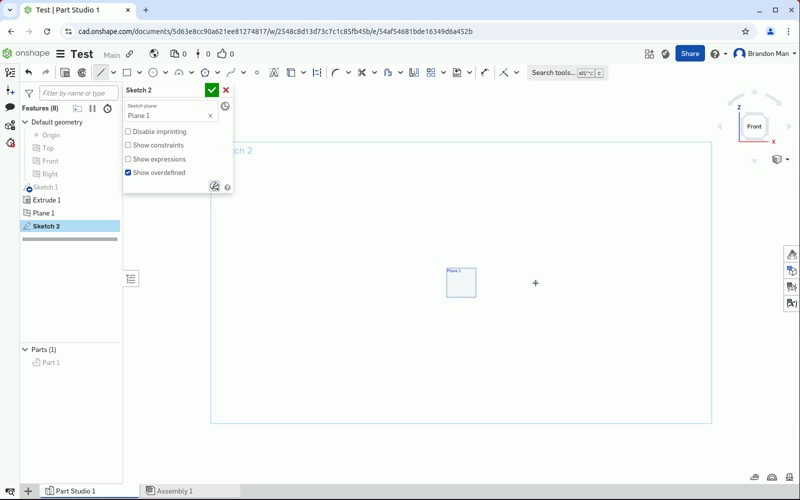
key_down(shift)
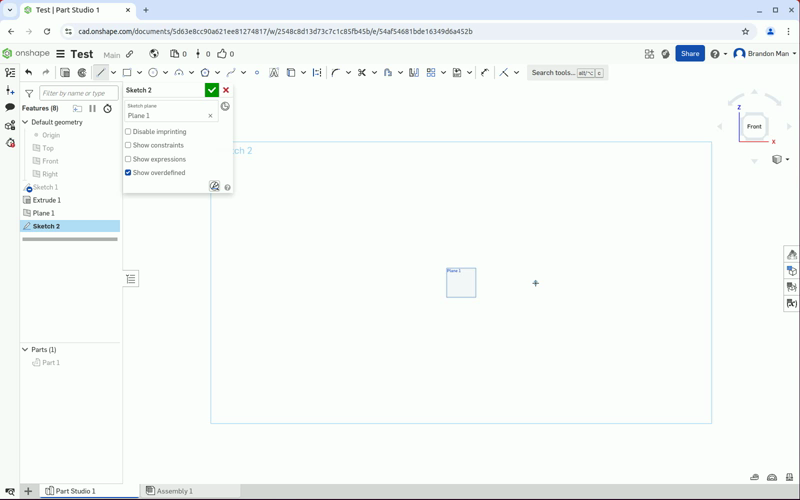
mouse_move(565, 282)
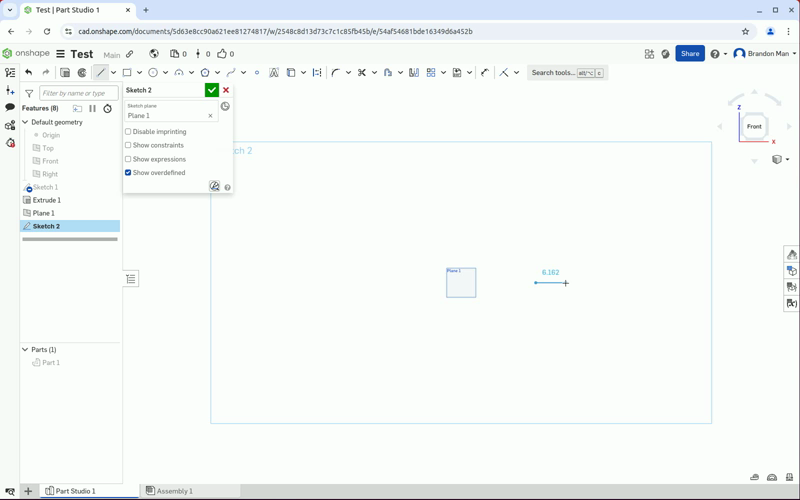
mouse_move(574, 282)
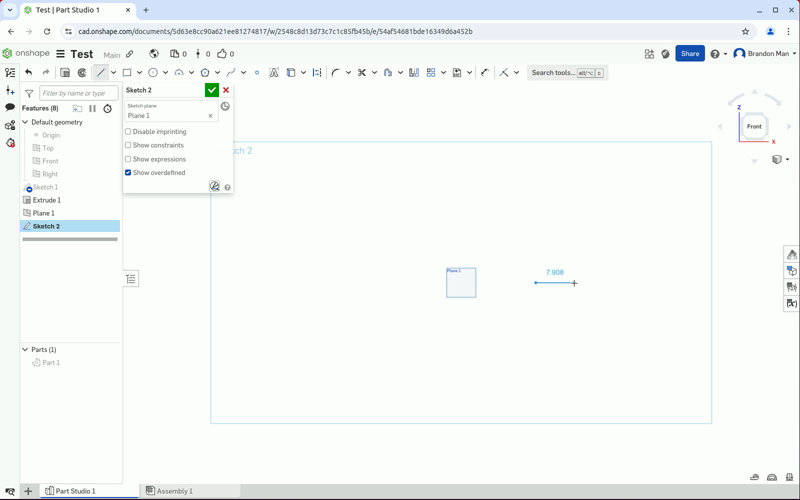
click(574, 282)
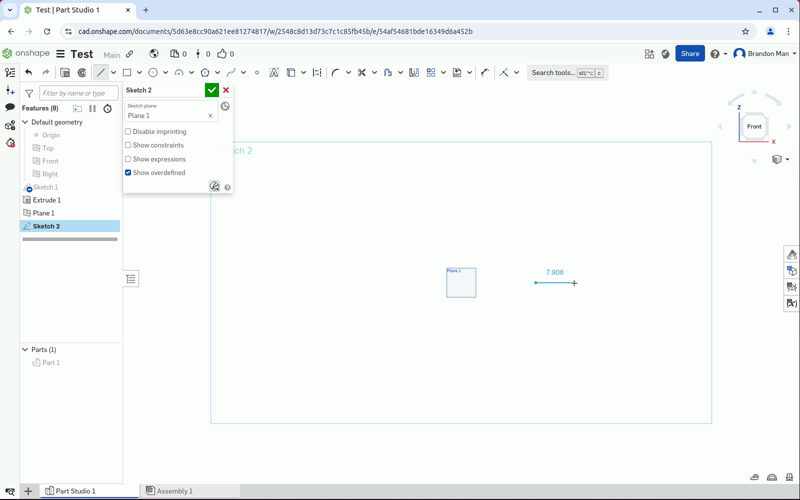
key_up(shift)
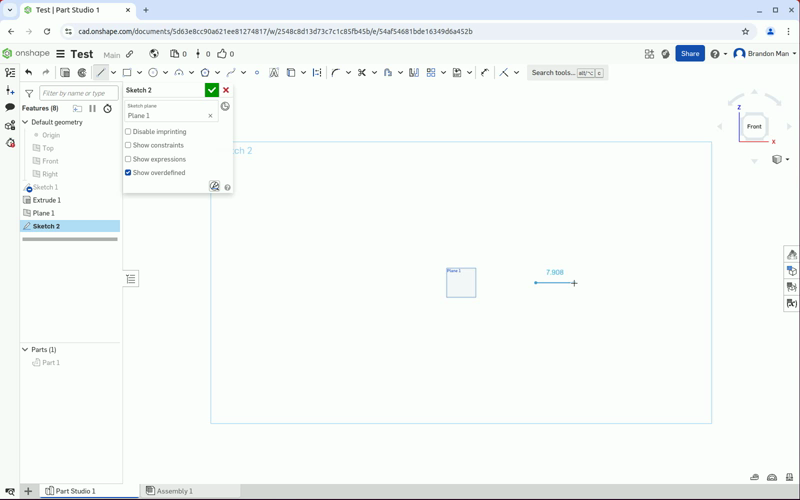
key_down(shift)
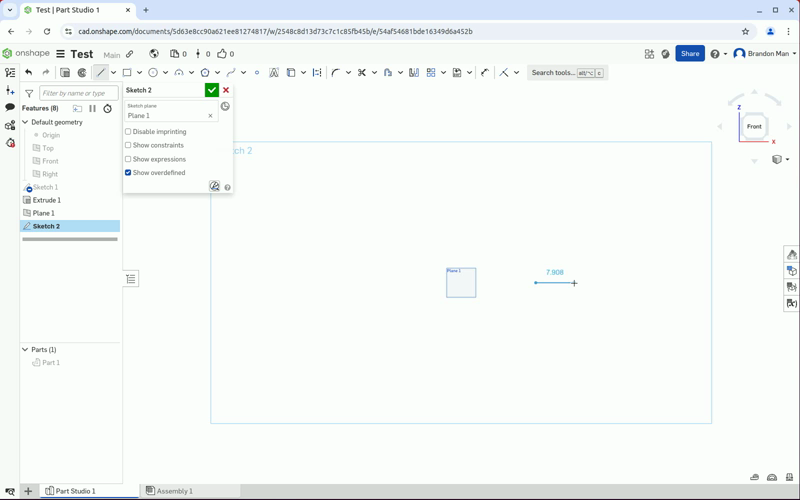
mouse_move(589, 282)
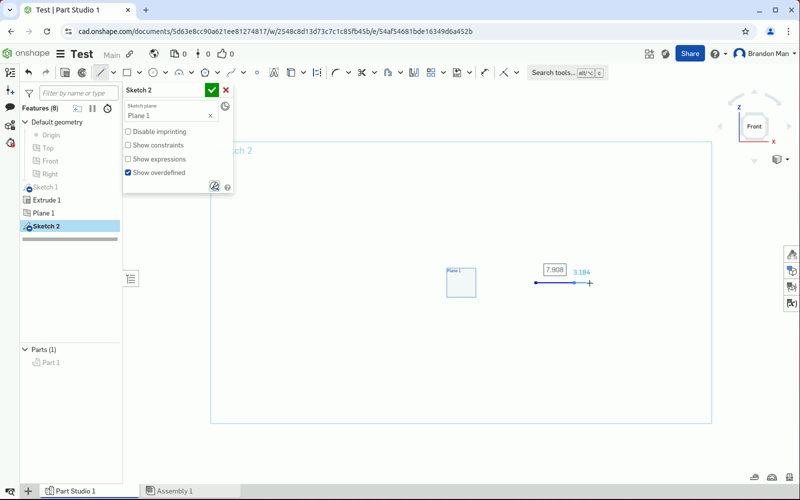
mouse_move(574, 244)
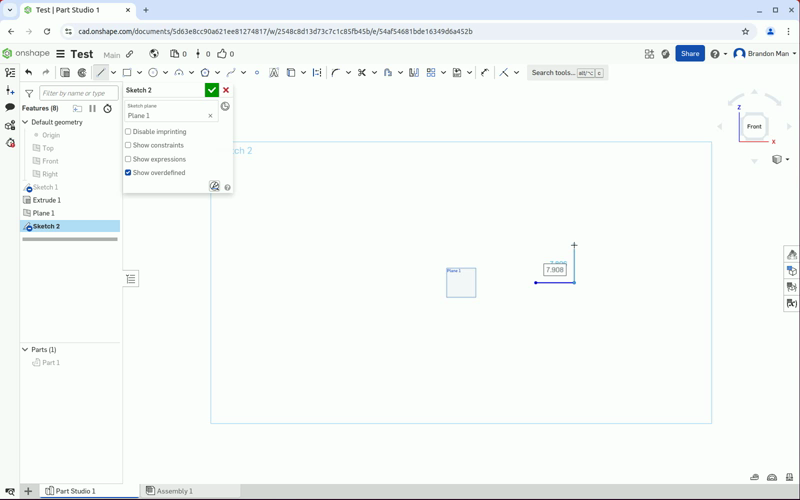
click(574, 244)
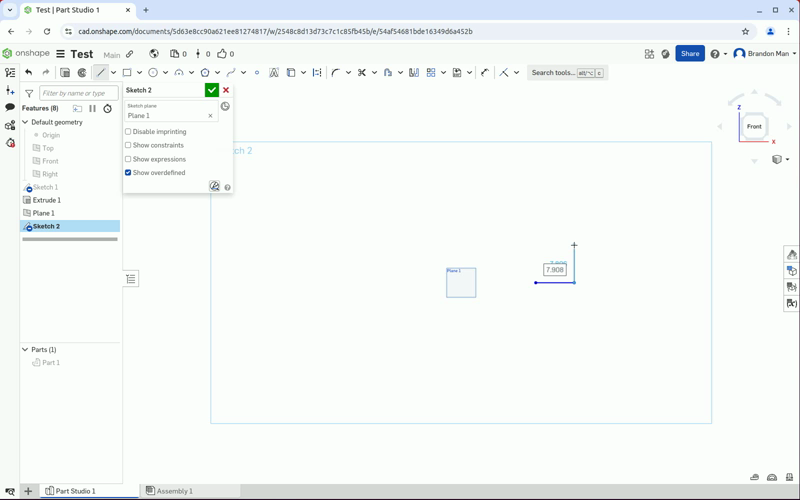
key_up(shift)
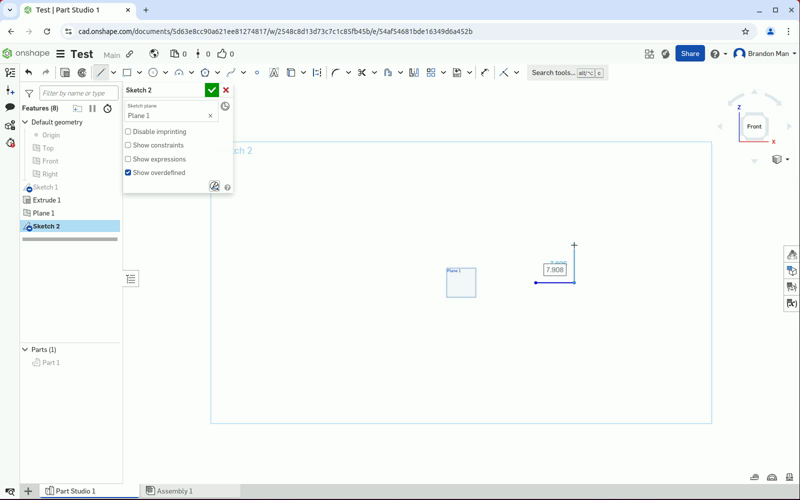
key_down(shift)
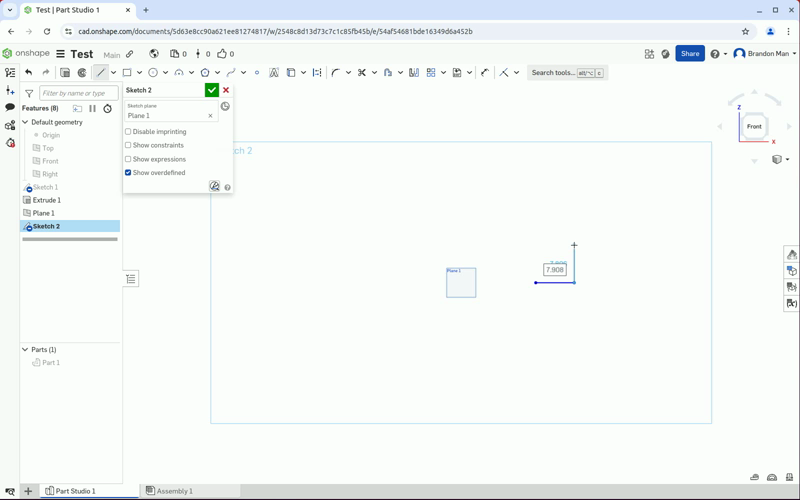
mouse_move(589, 244)
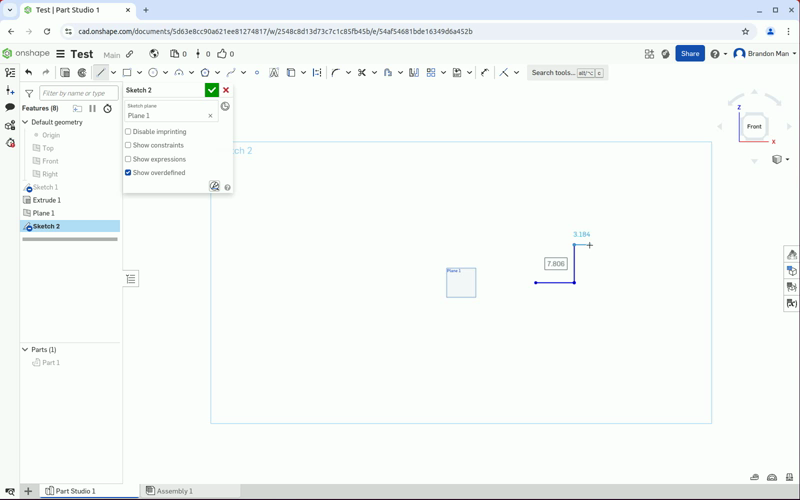
mouse_move(535, 244)
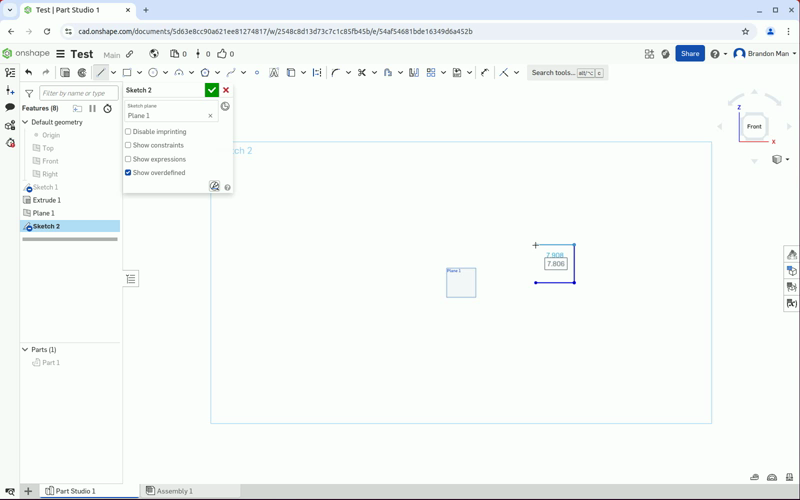
click(535, 244)
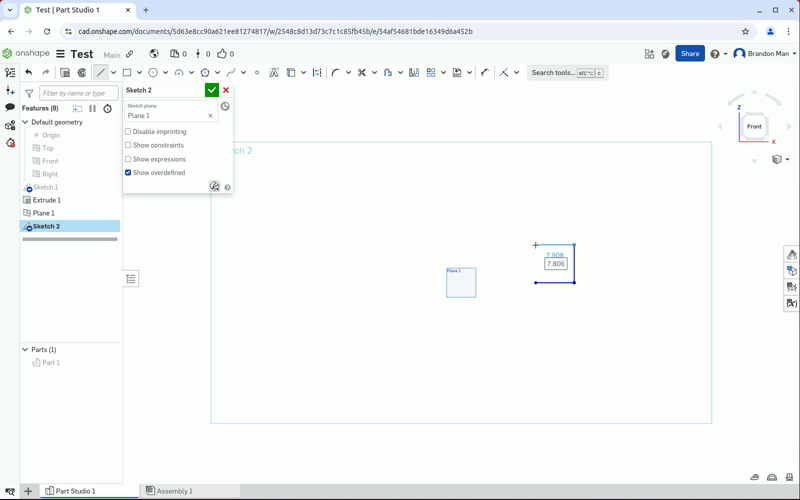
key_up(shift)
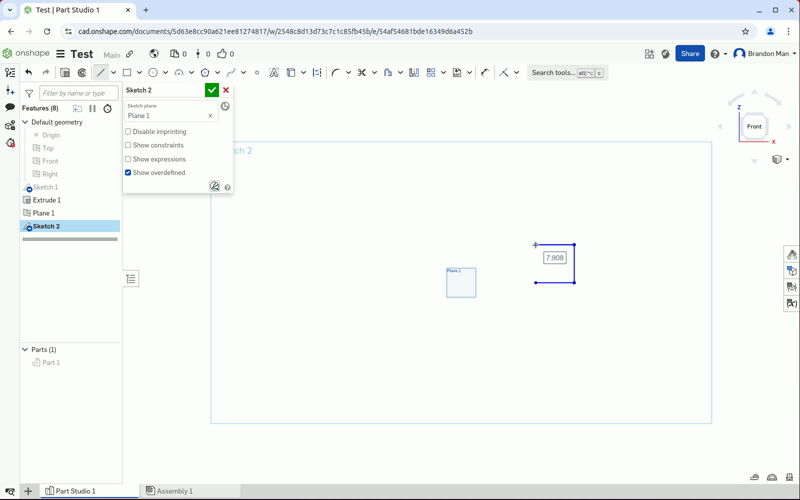
mouse_move(565, 244)
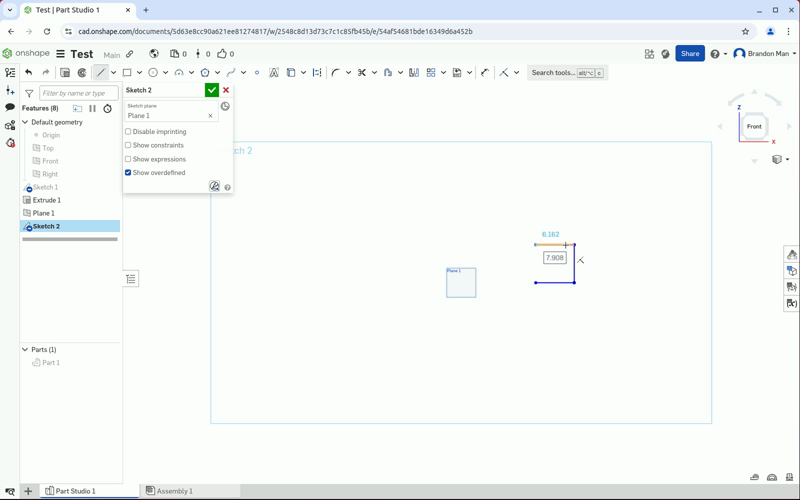
key_down(shift)
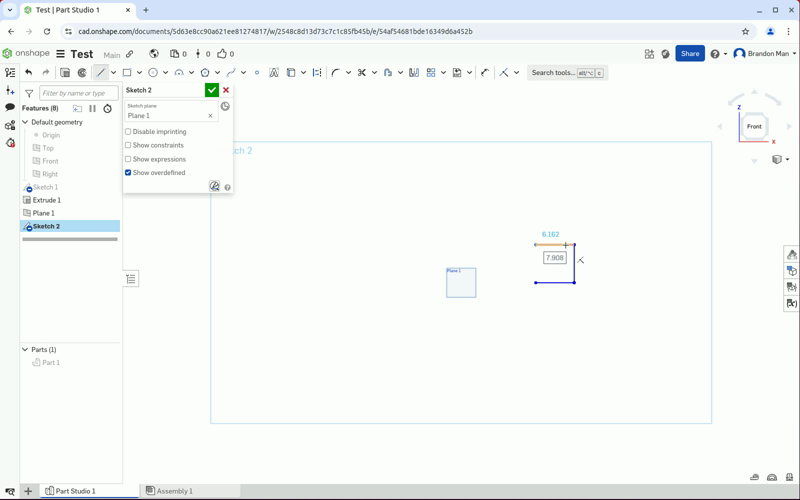
mouse_move(535, 282)
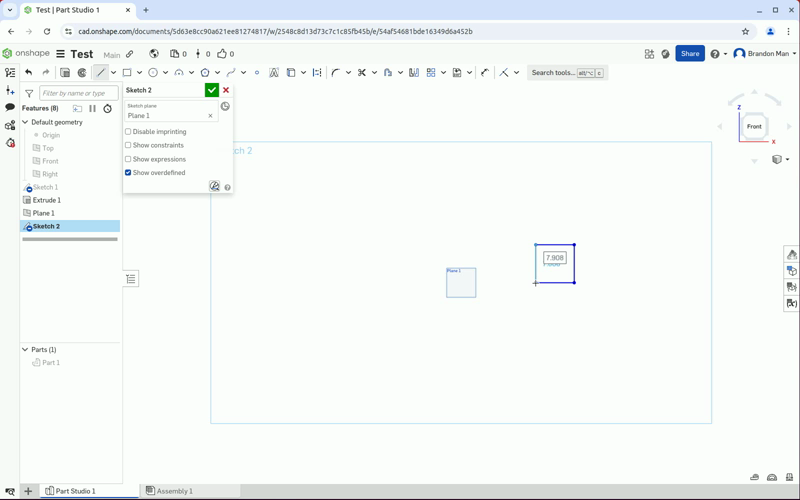
key_up(shift)
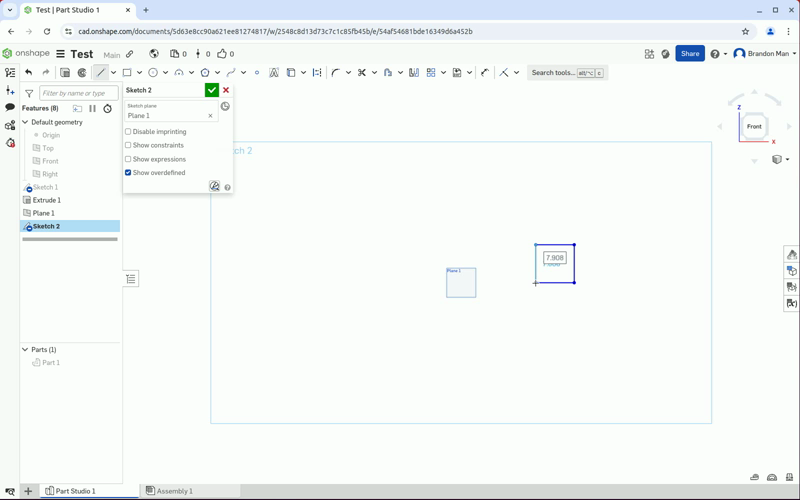
click(535, 282)
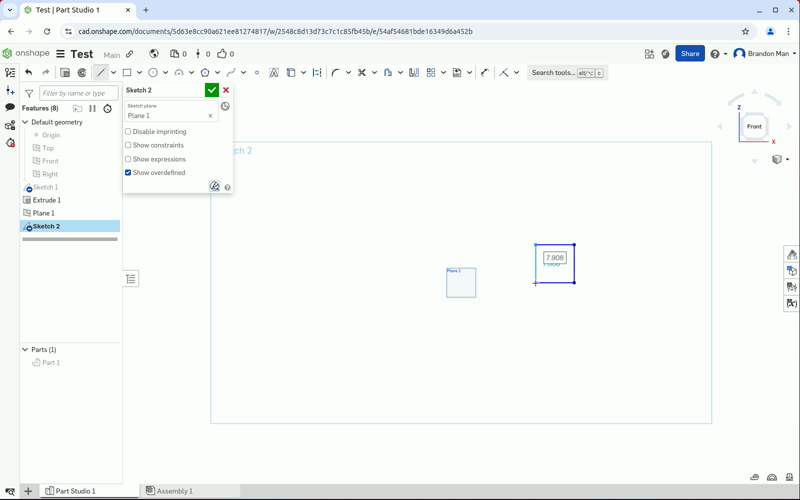
key(esc)
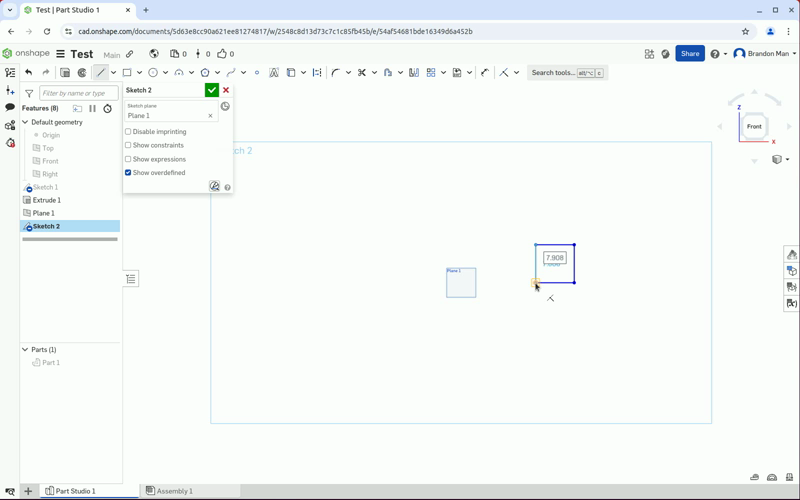
mouse_move(554, 268)
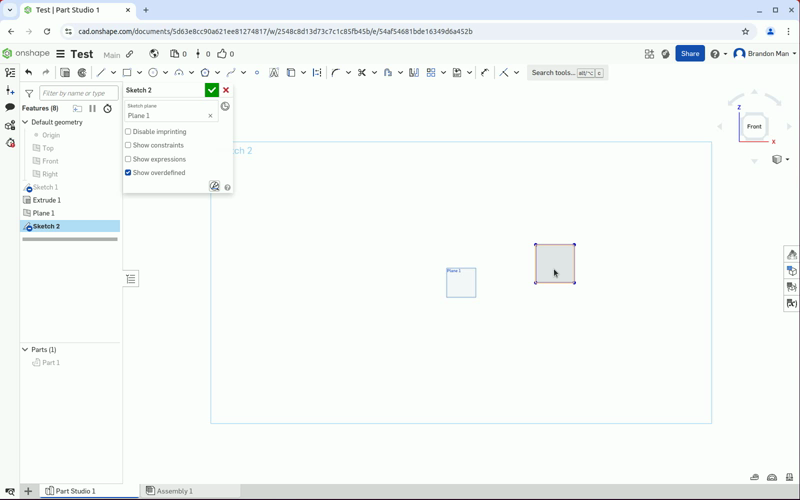
scroll(6)
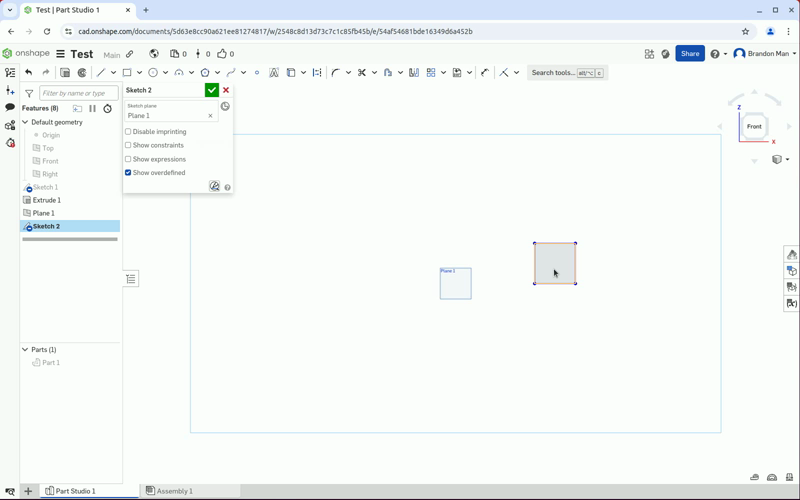
scroll(6)
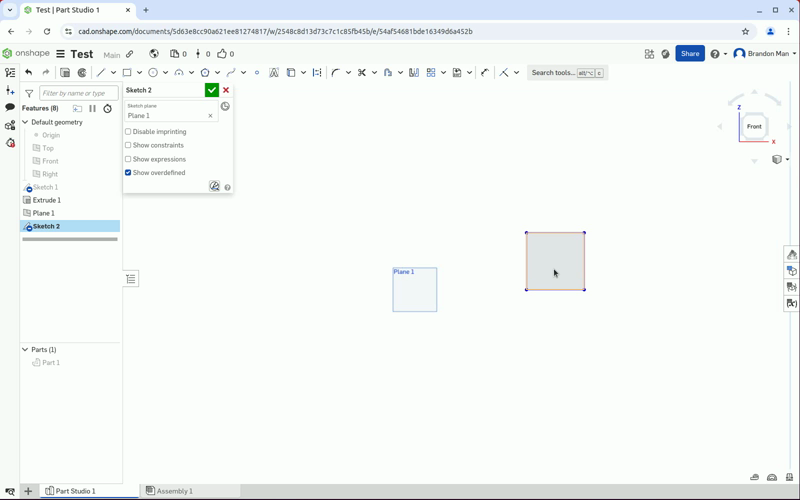
scroll(6)
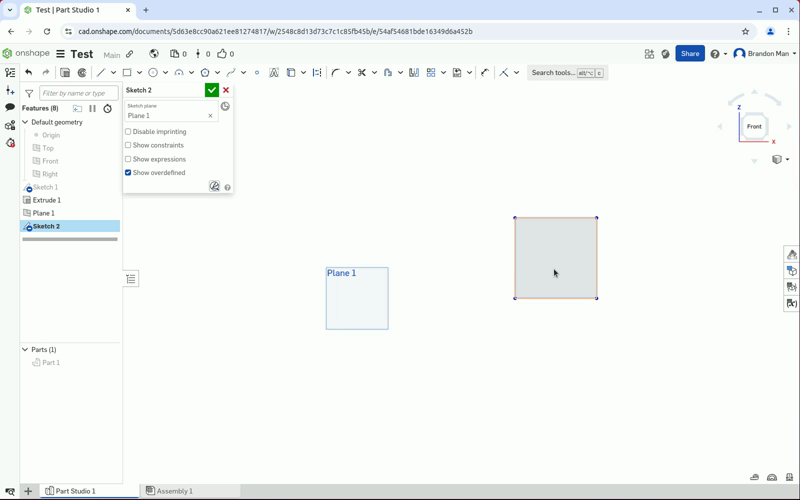
scroll(6)
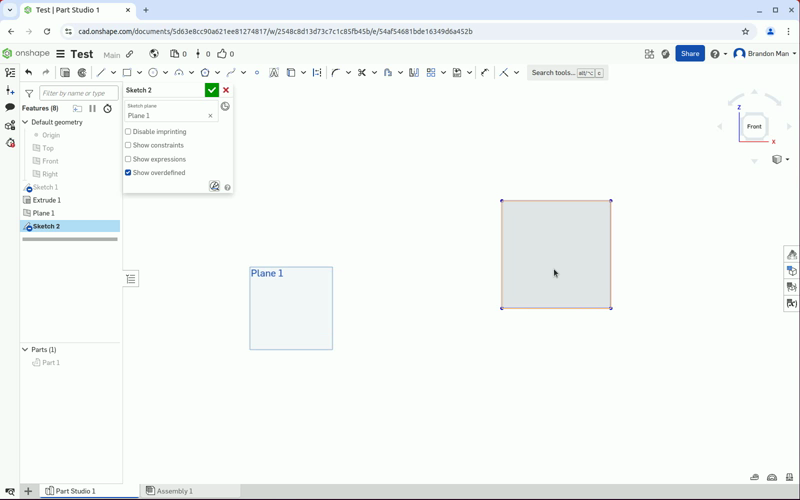
scroll(6)
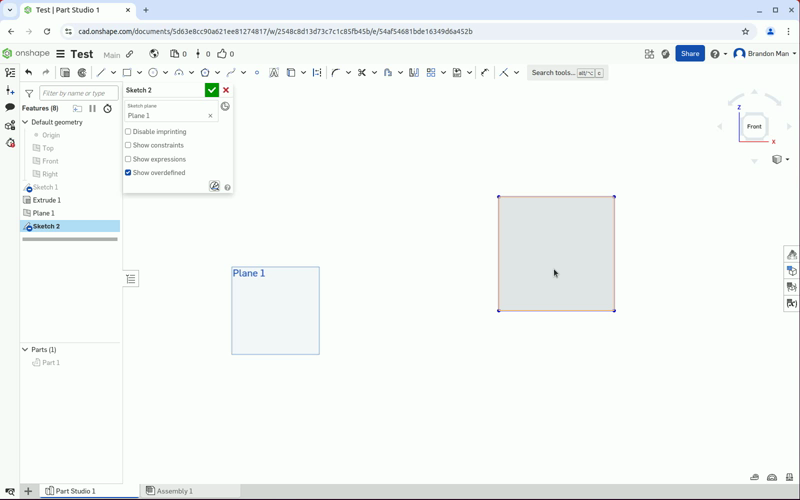
scroll(6)
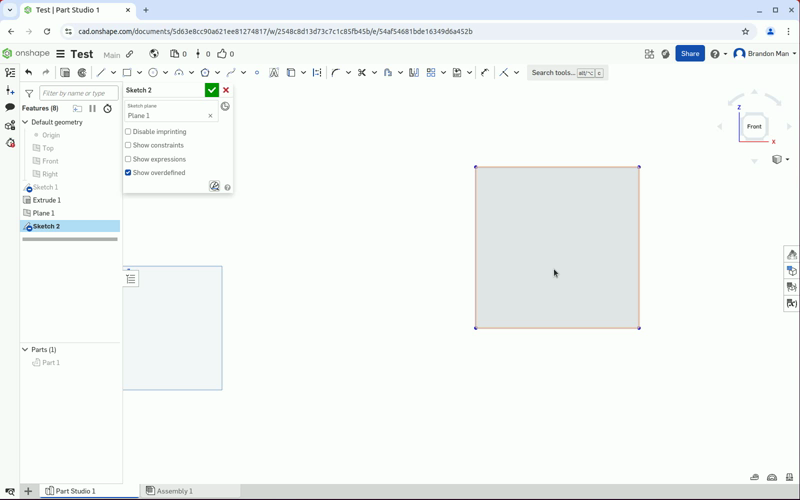
scroll(6)
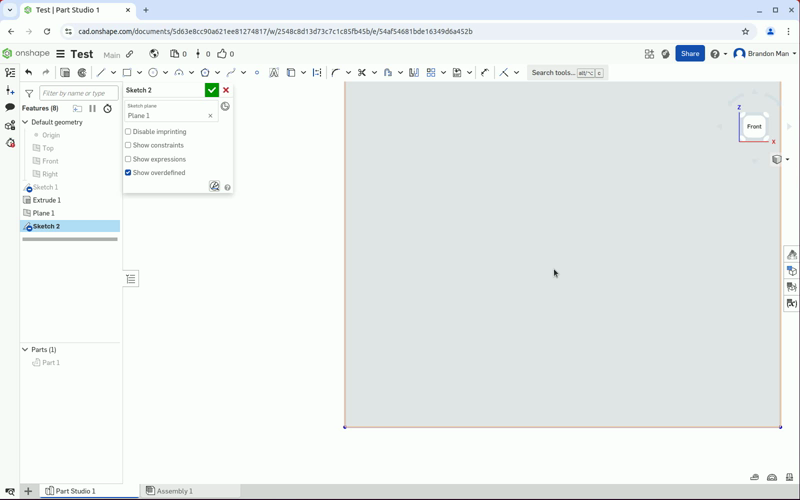
click(554, 268)
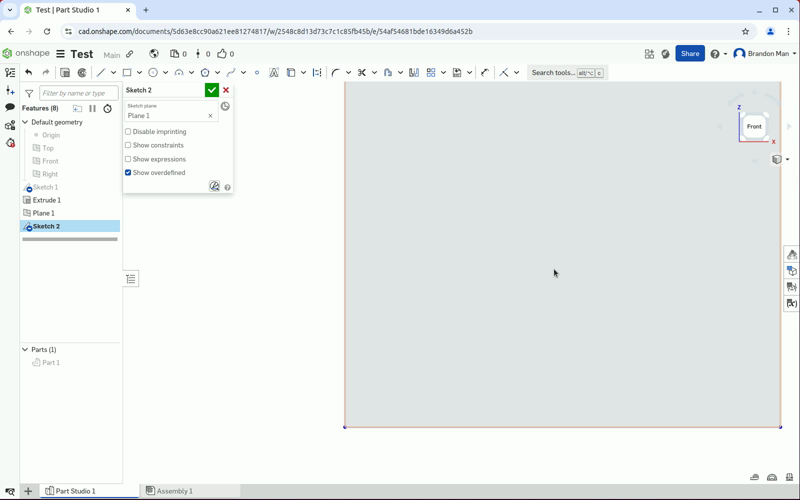
scroll(-6)
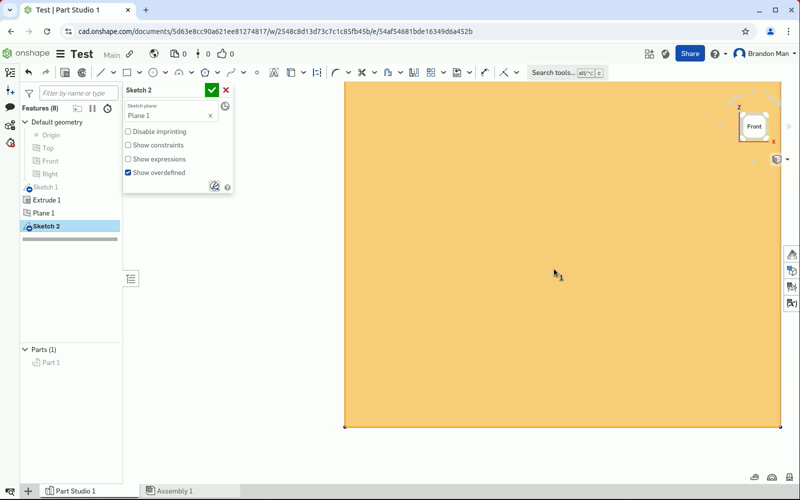
scroll(-6)
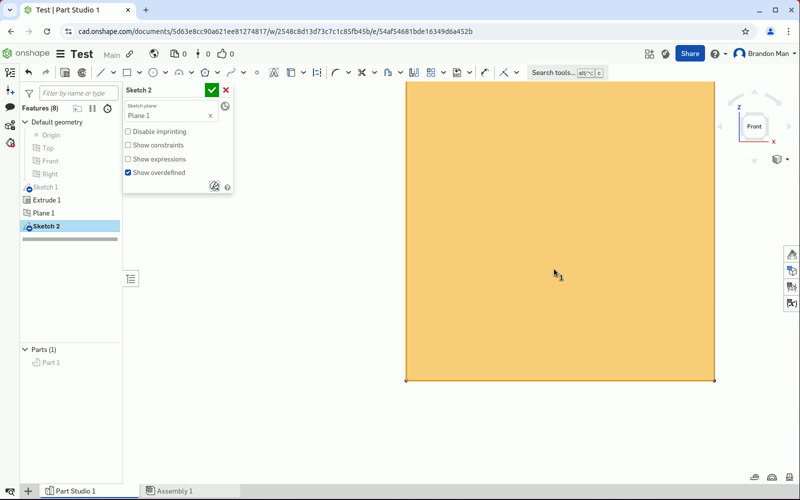
scroll(-6)
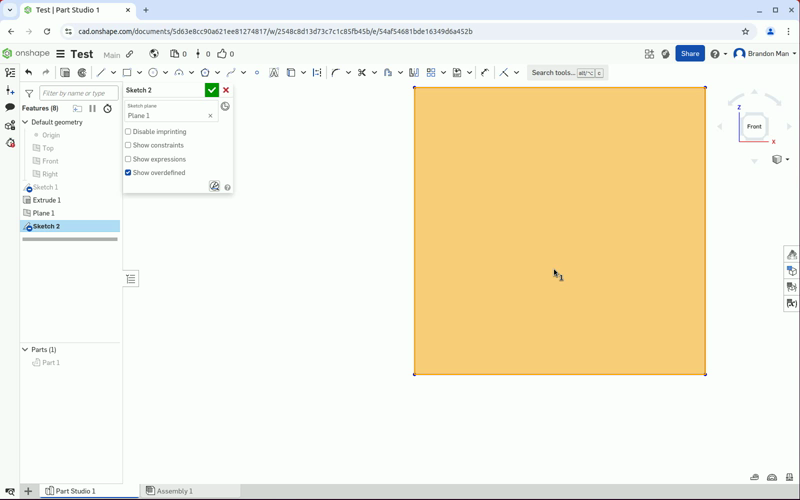
scroll(-6)
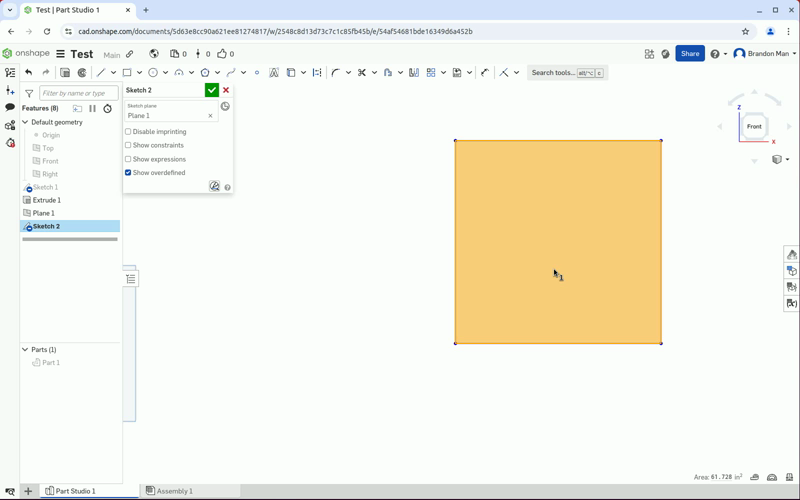
scroll(-6)
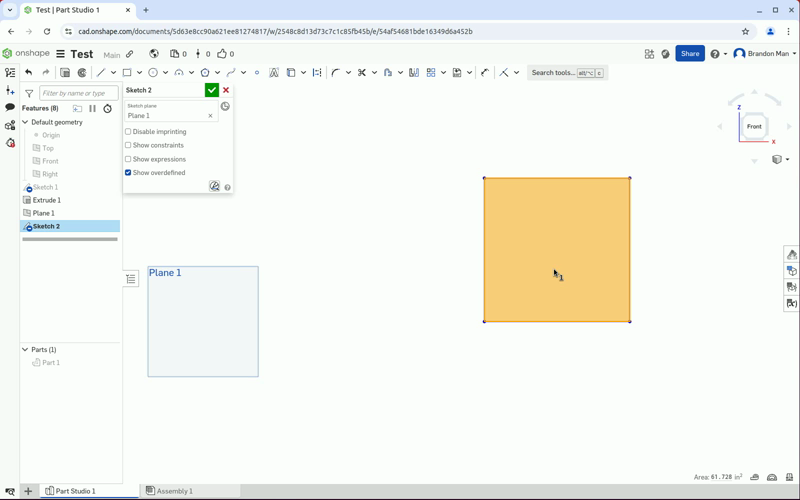
scroll(-6)
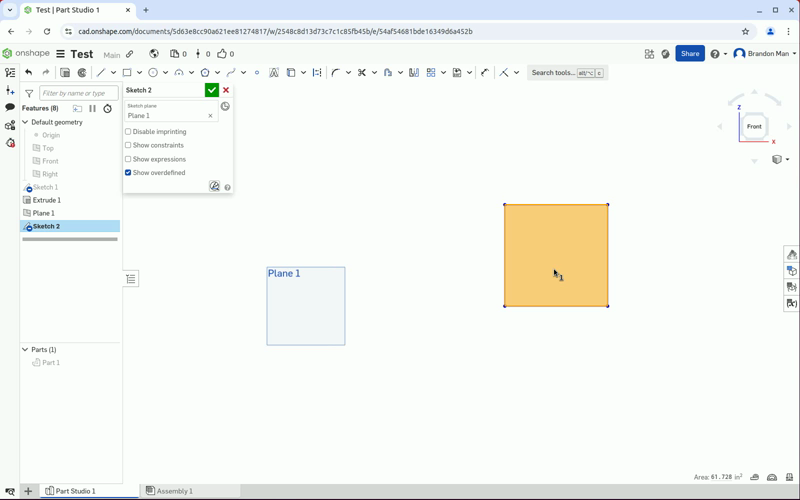
scroll(-6)
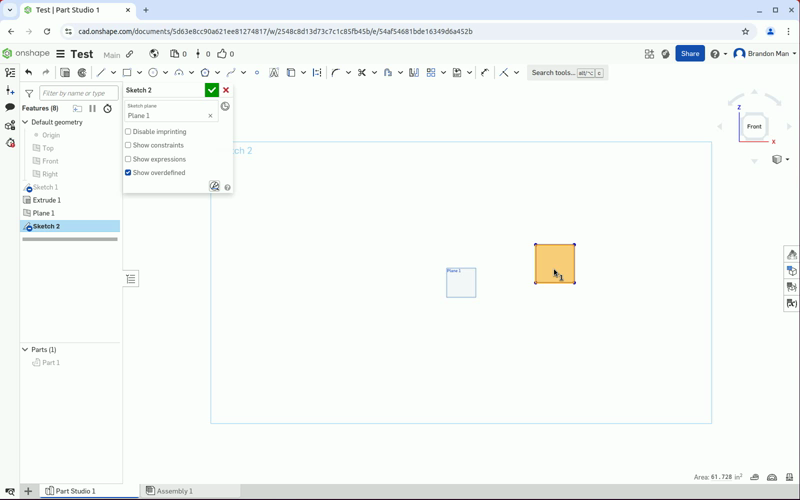
mouse_move(73, 352)
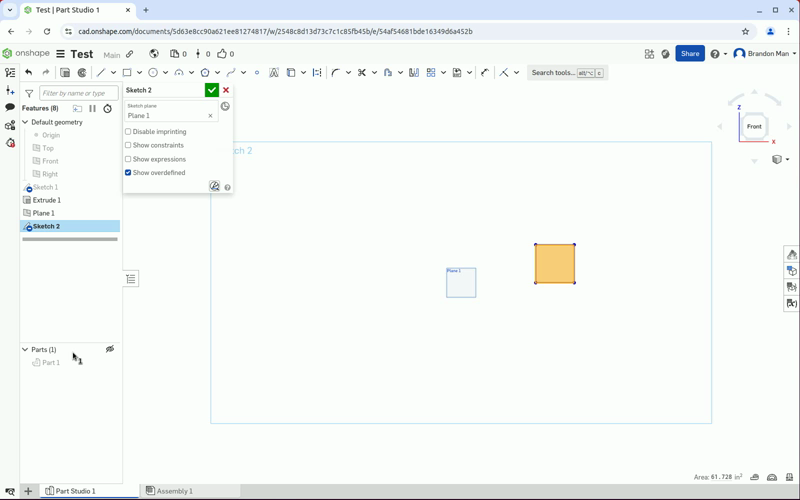
key(shift+y)
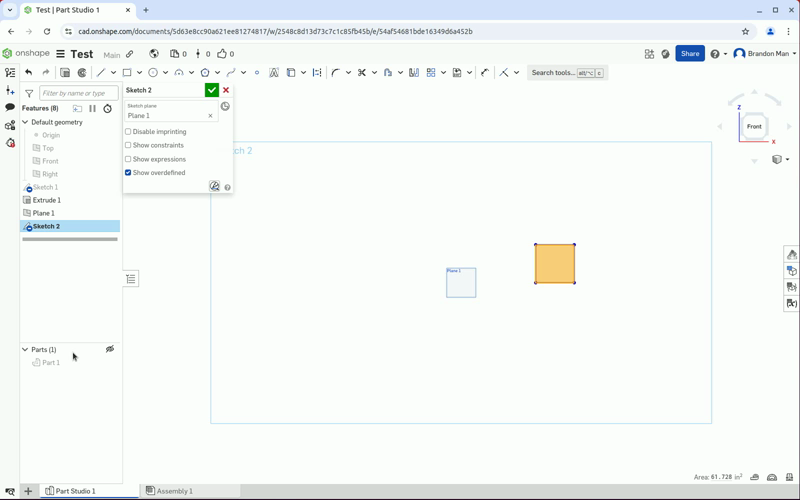
key(shift+e)
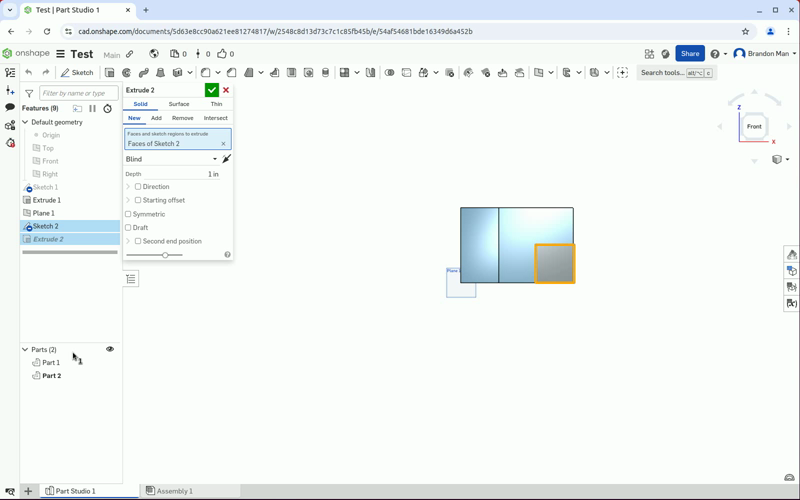
mouse_move(143, 106)
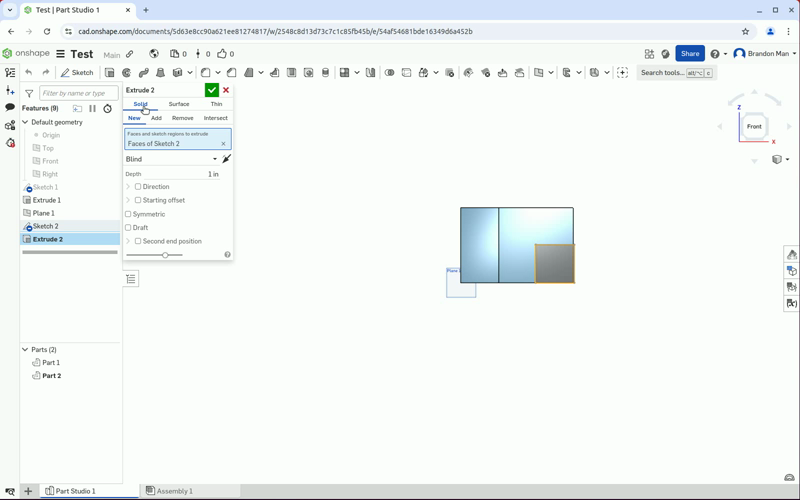
click(143, 106)
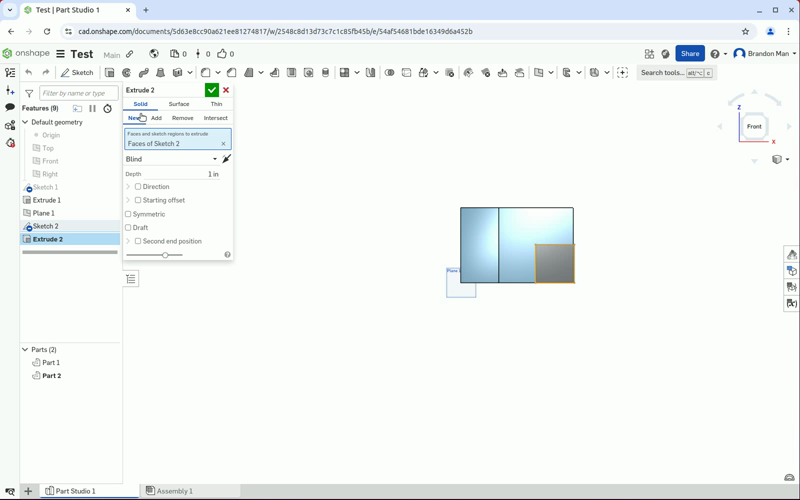
mouse_move(137, 120)
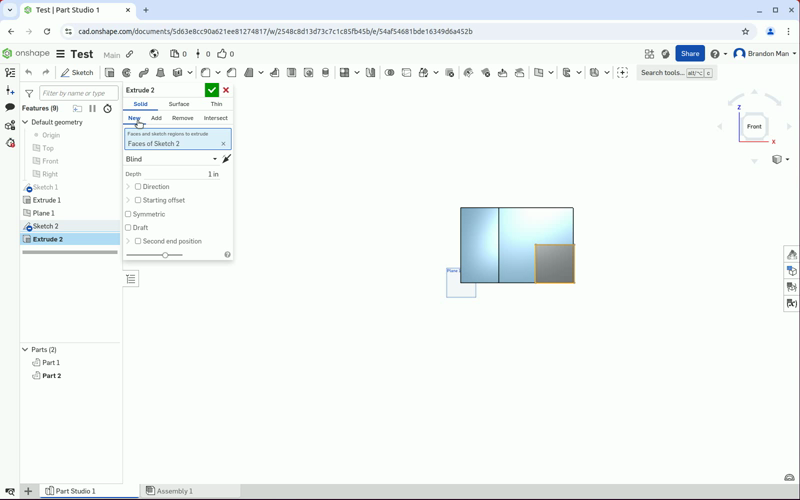
click(137, 120)
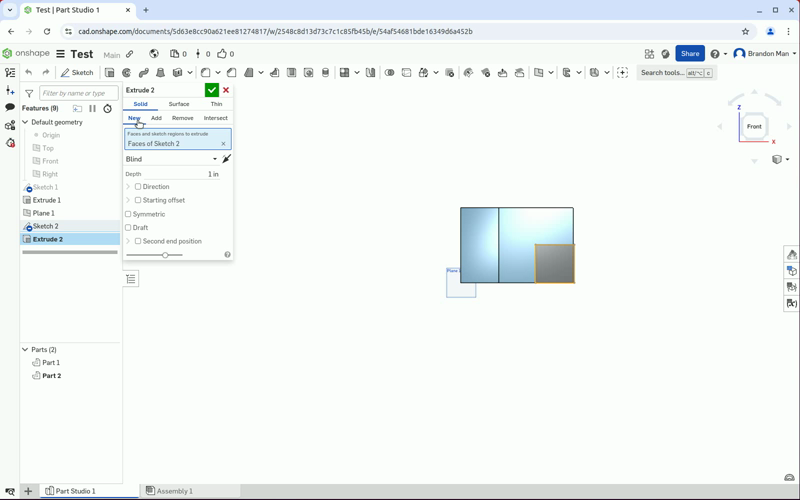
key(tab, 4)
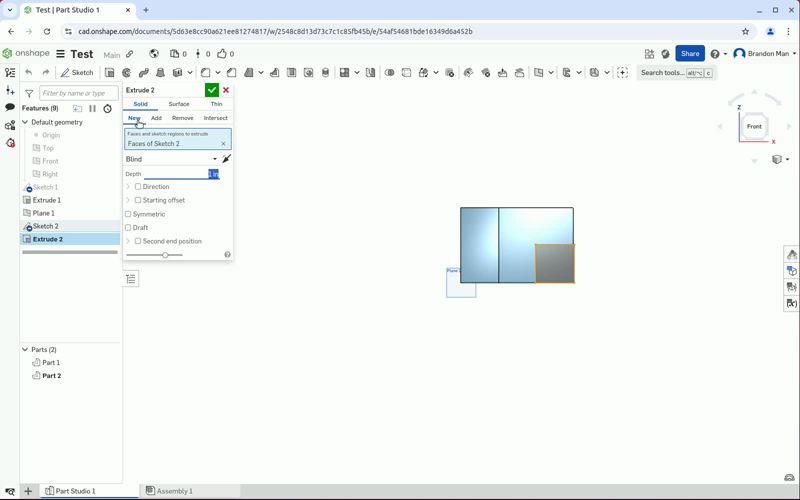
text(3.851)
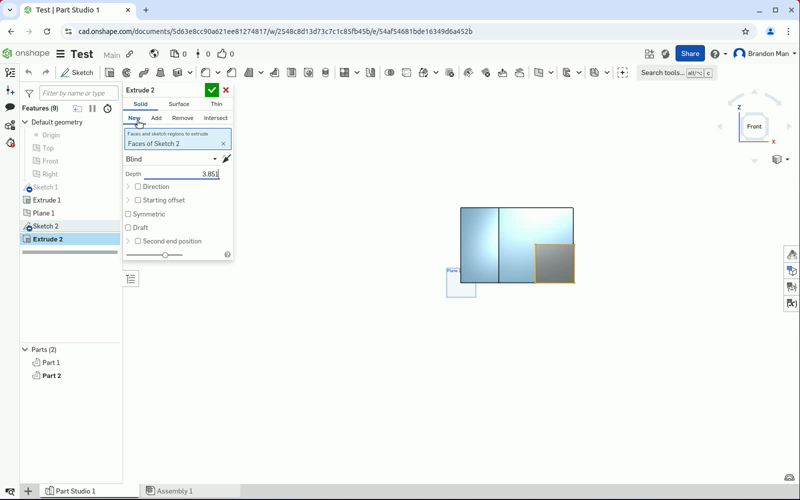
key(enter)
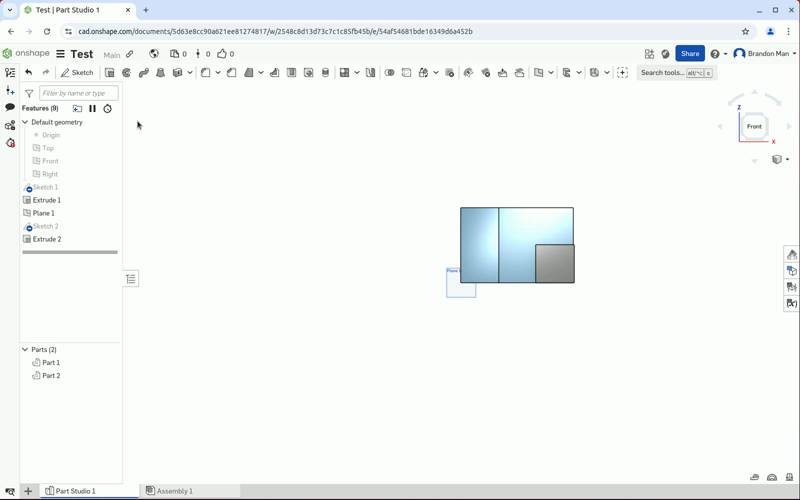
key(shift+h)
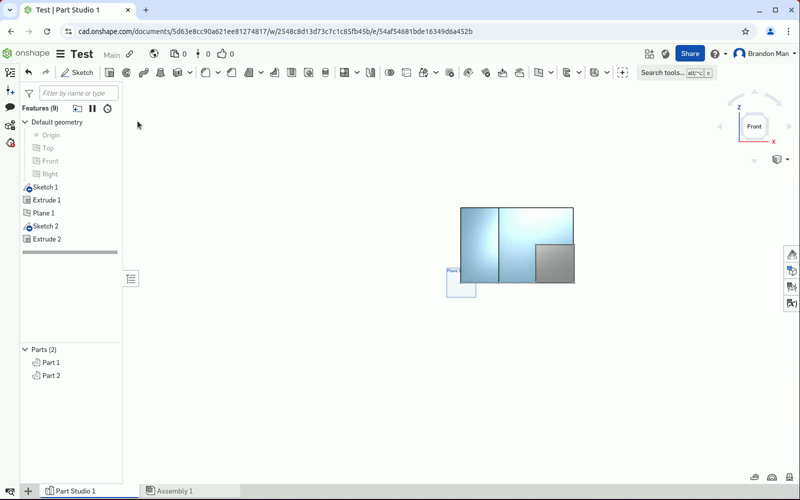
key(shift+h)
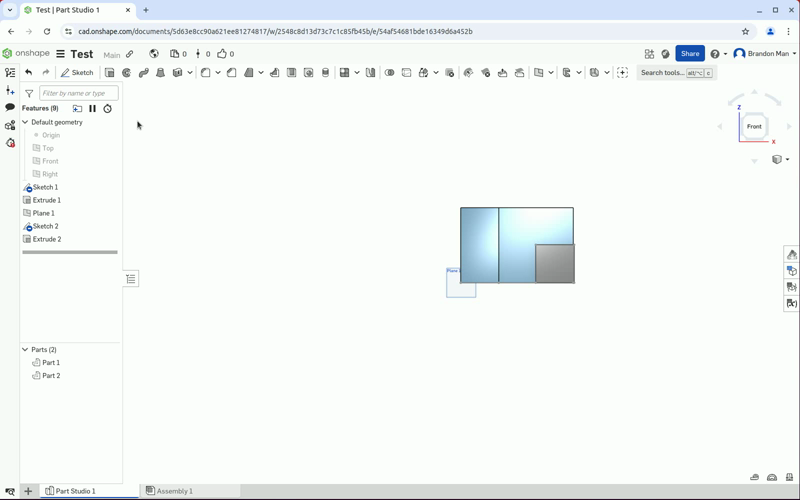
key(shift+7)
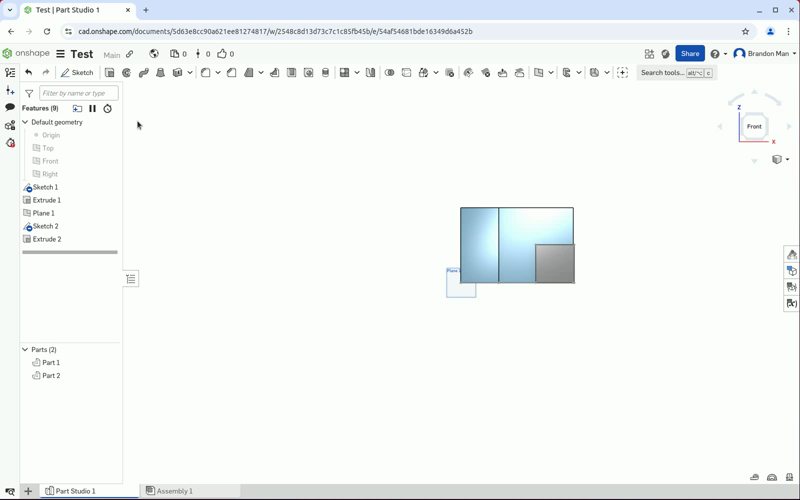
key(left, 2)
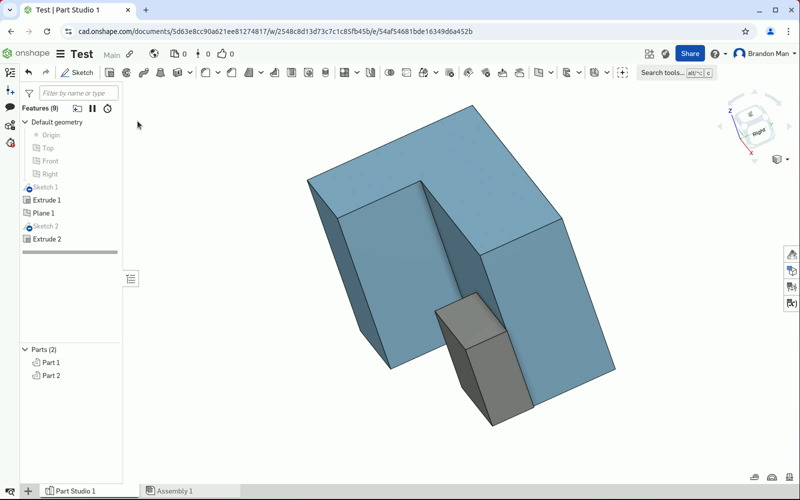
key(down, 2)
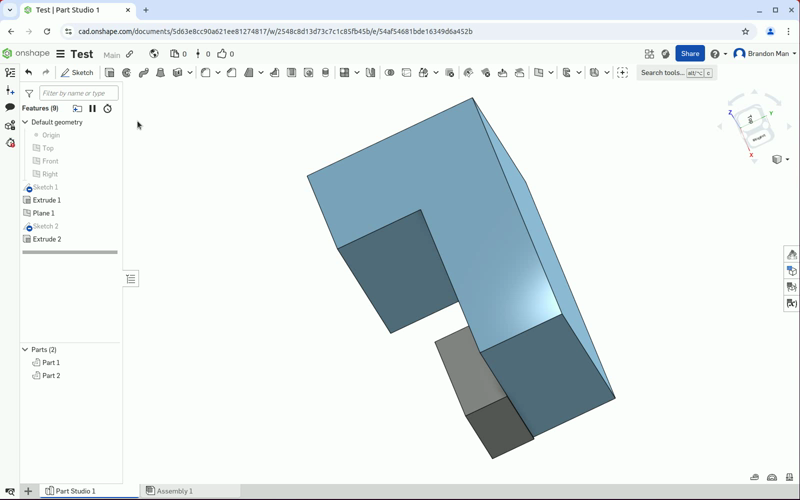
key(up, 2)
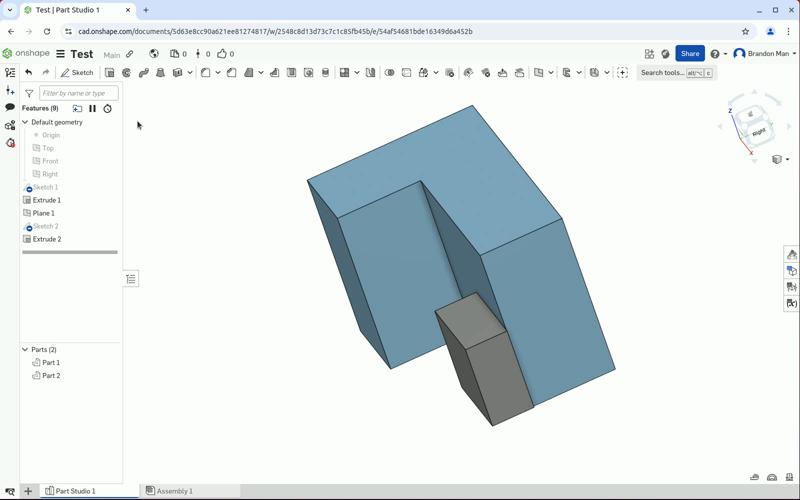
key(right, 2)
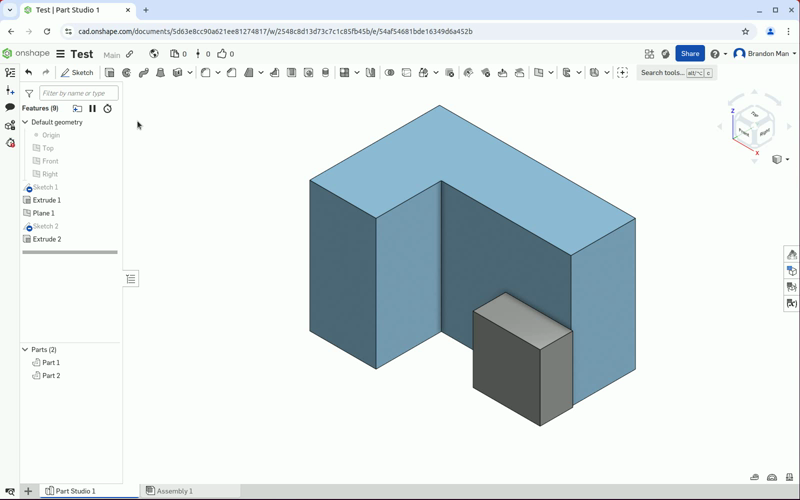
mouse_move(73, 189)
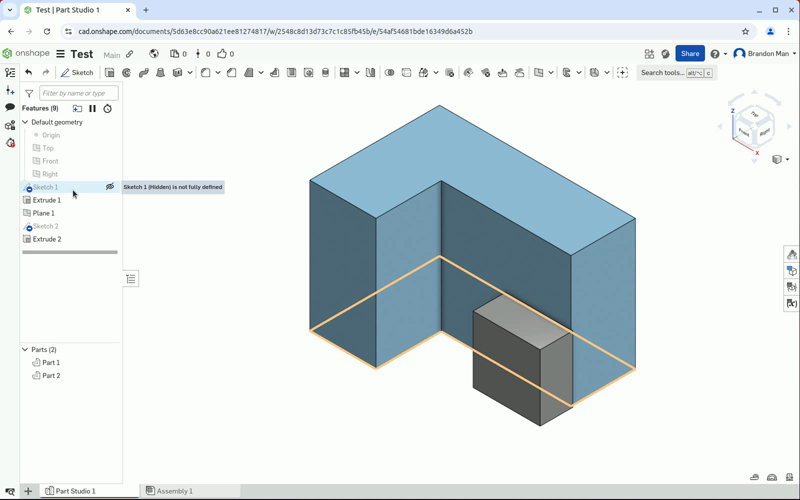
click(73, 189)